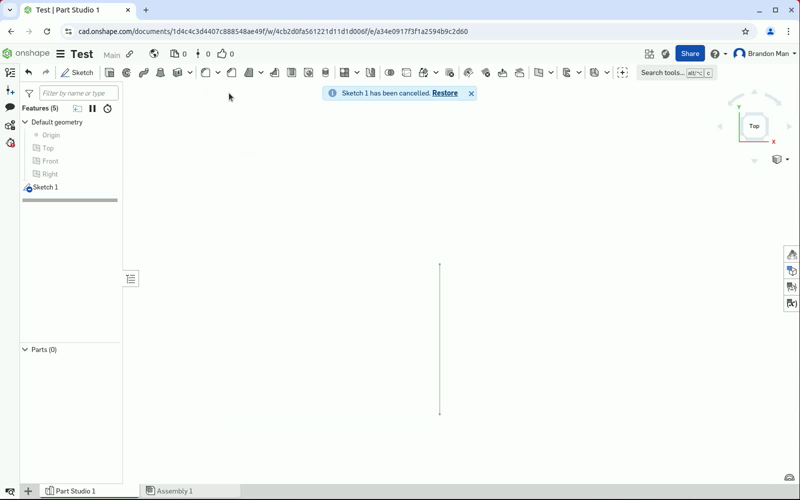
key(shift+h)
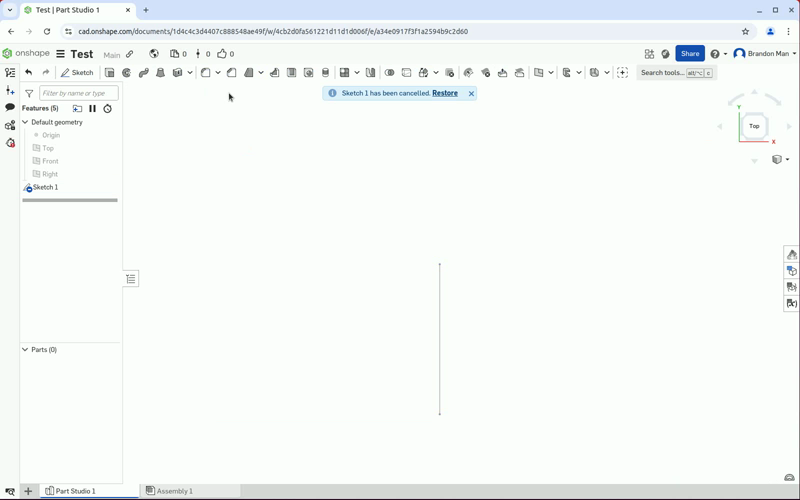
key(shift+s)
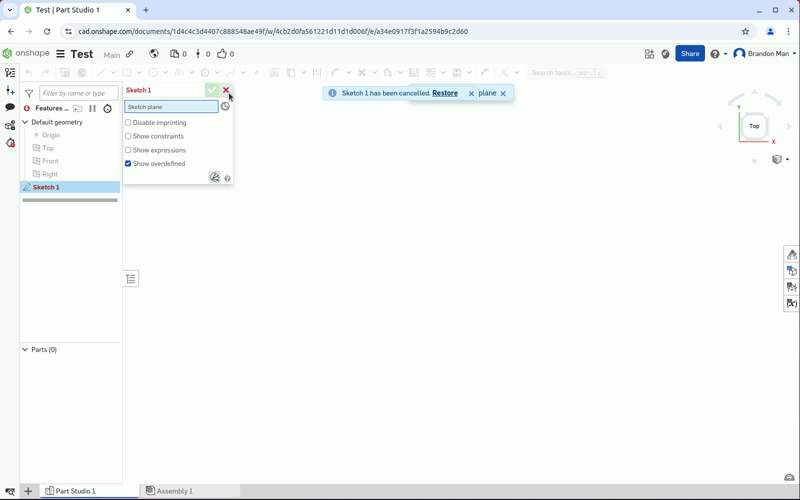
mouse_move(73, 150)
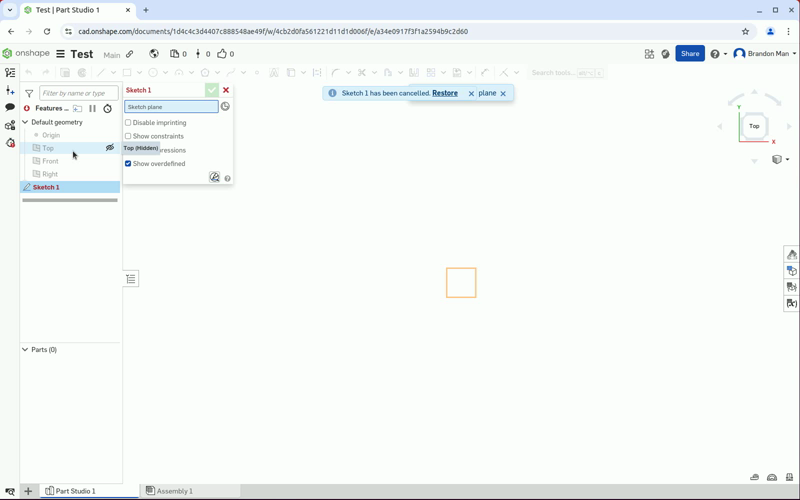
click(73, 150)
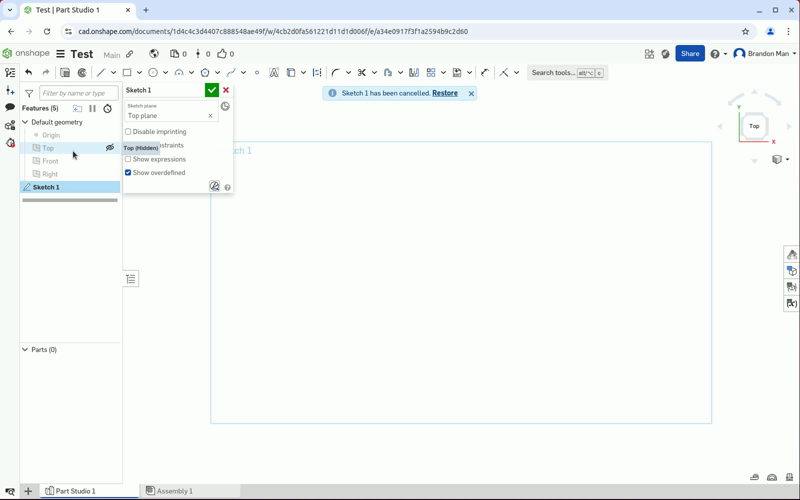
mouse_move(73, 352)
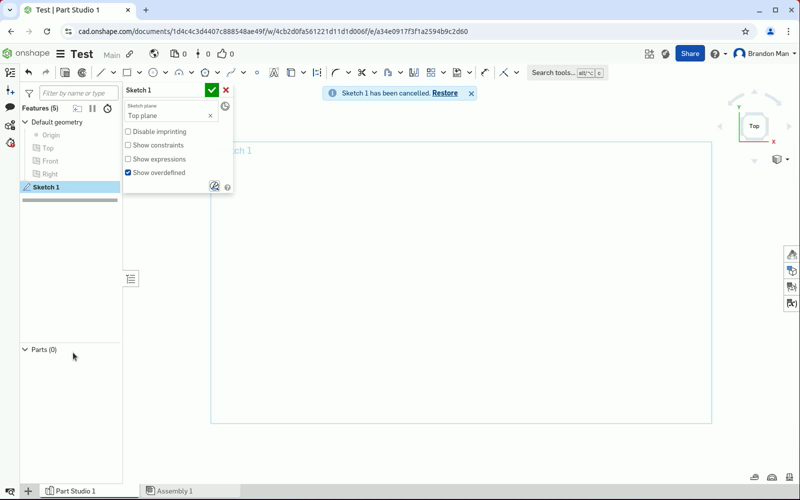
key(y)
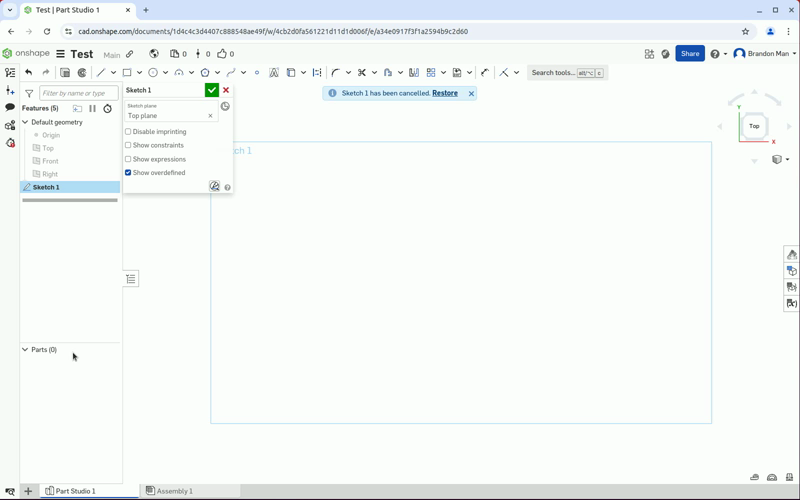
key(c)
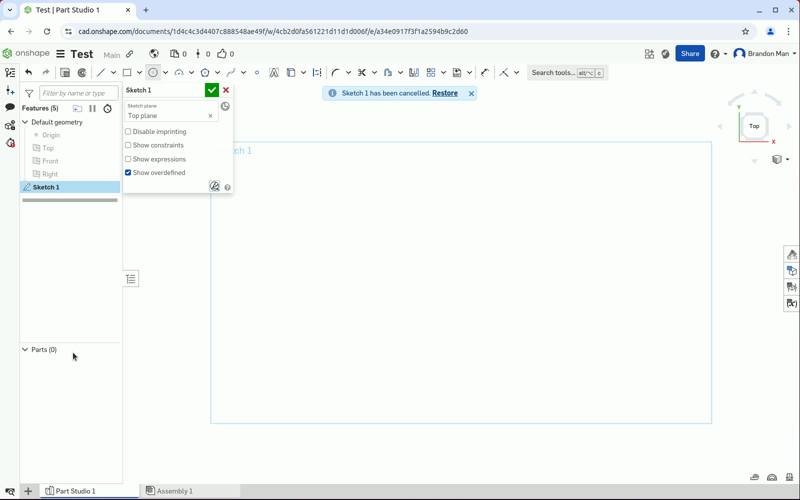
key_down(shift)
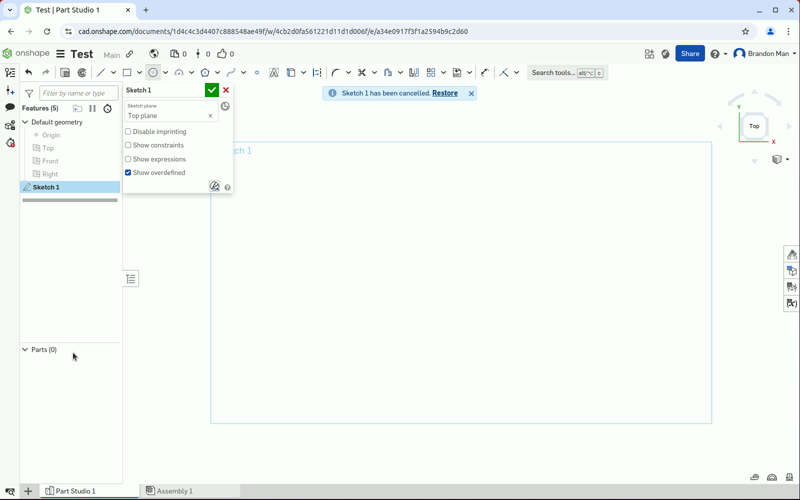
mouse_move(461, 282)
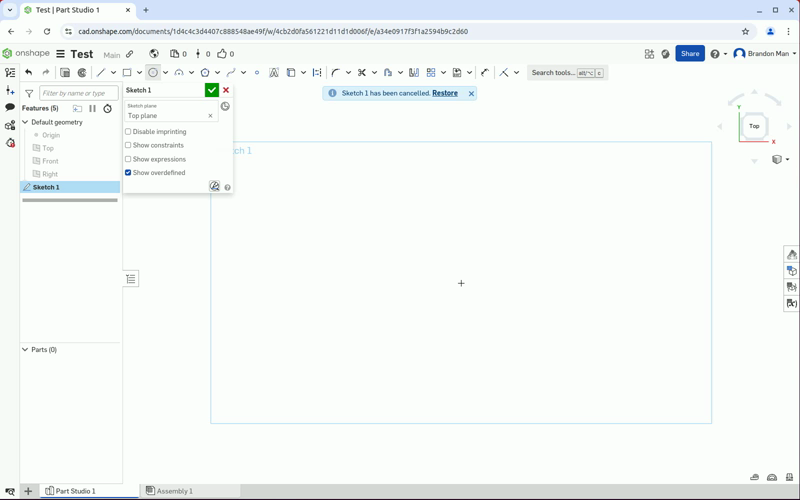
click(461, 282)
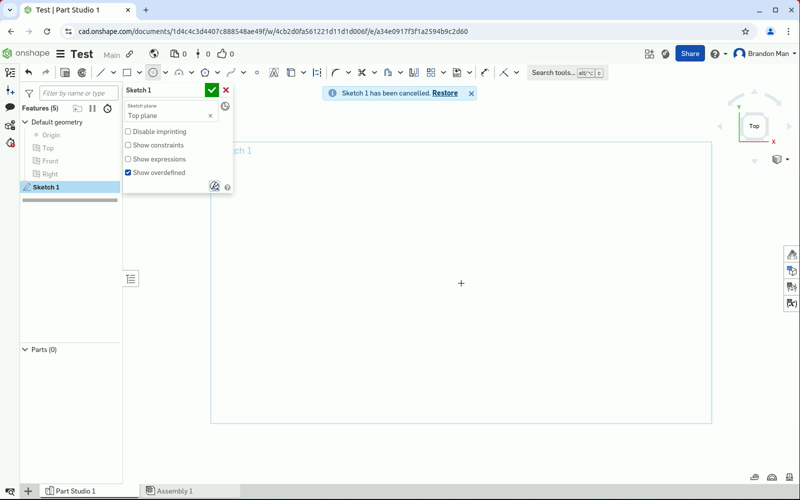
key_up(shift)
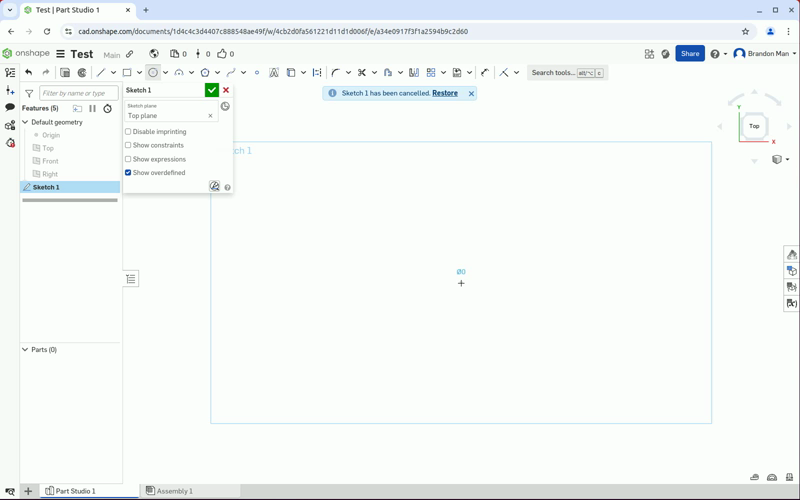
mouse_move(518, 282)
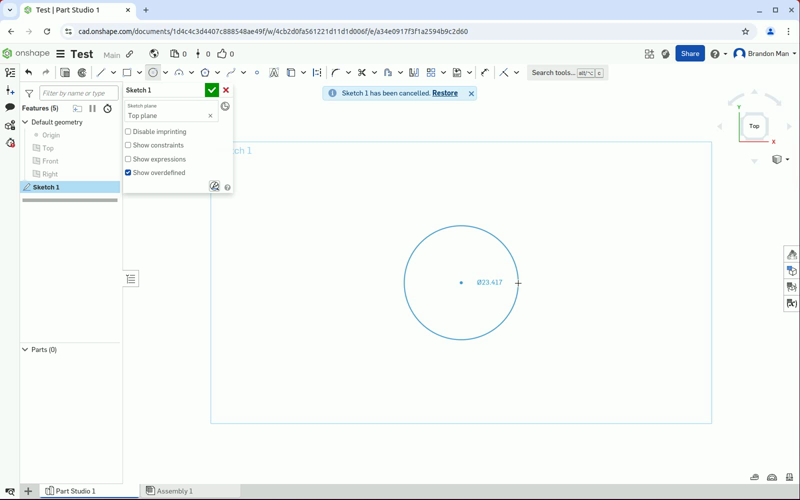
click(518, 282)
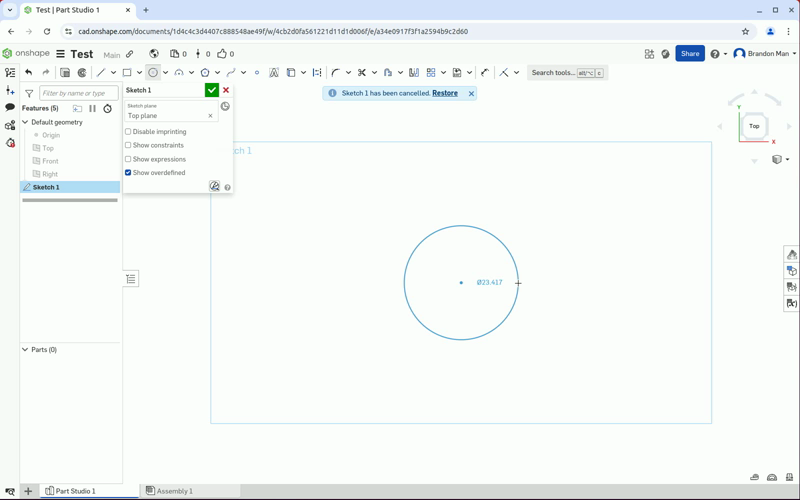
key(esc)
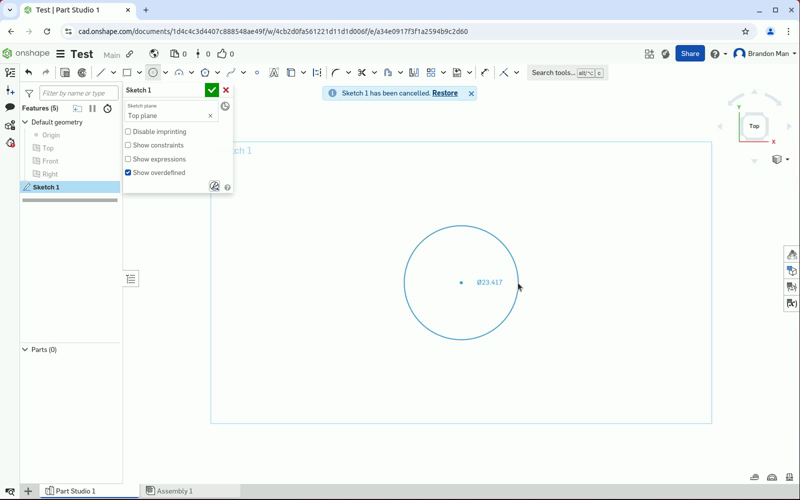
key(c)
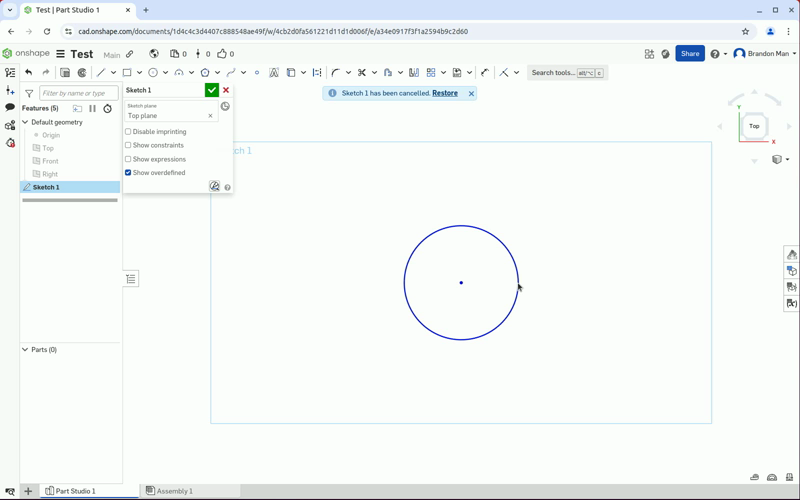
key_down(shift)
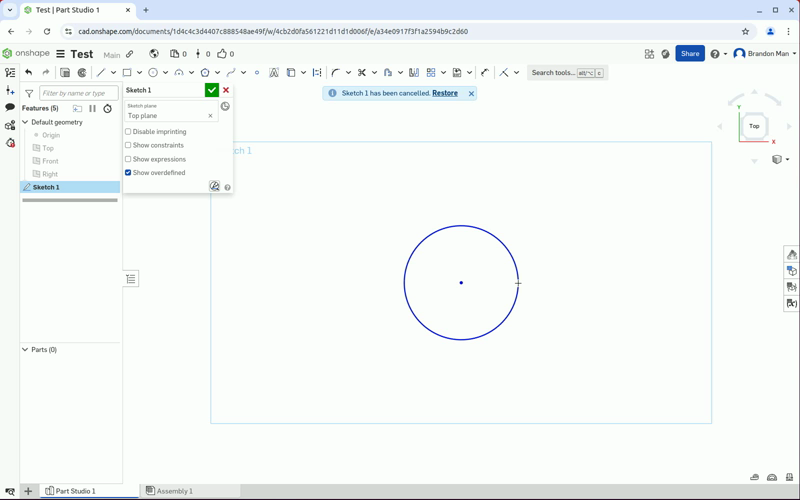
mouse_move(461, 282)
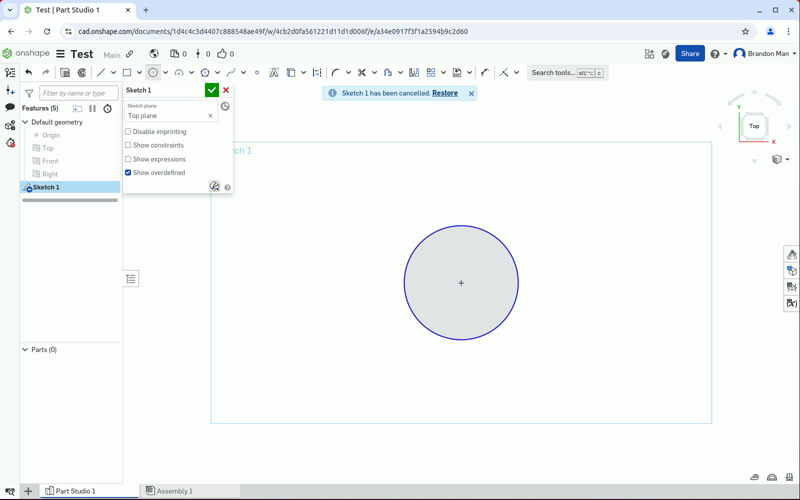
click(461, 282)
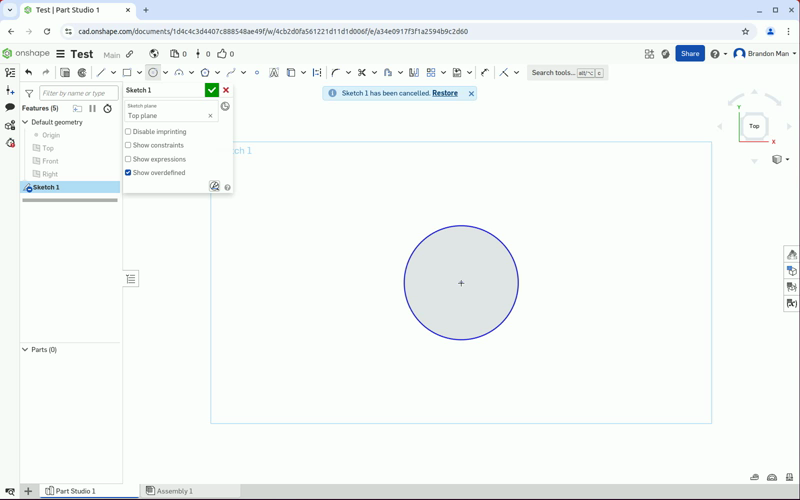
key_up(shift)
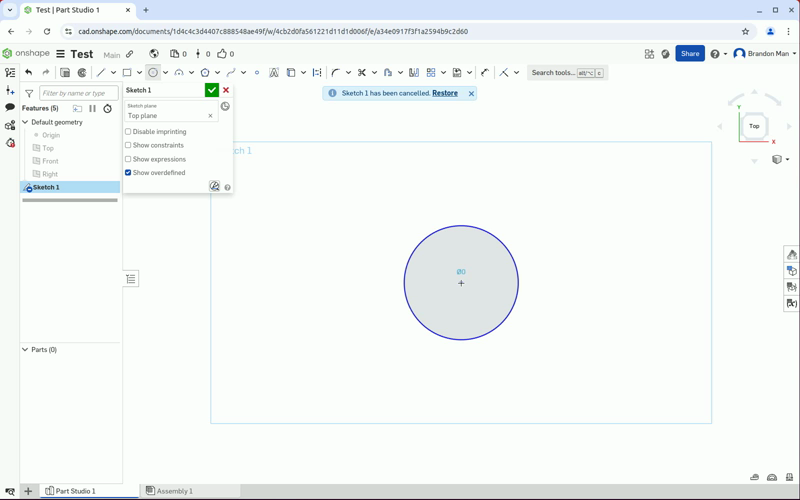
mouse_move(489, 282)
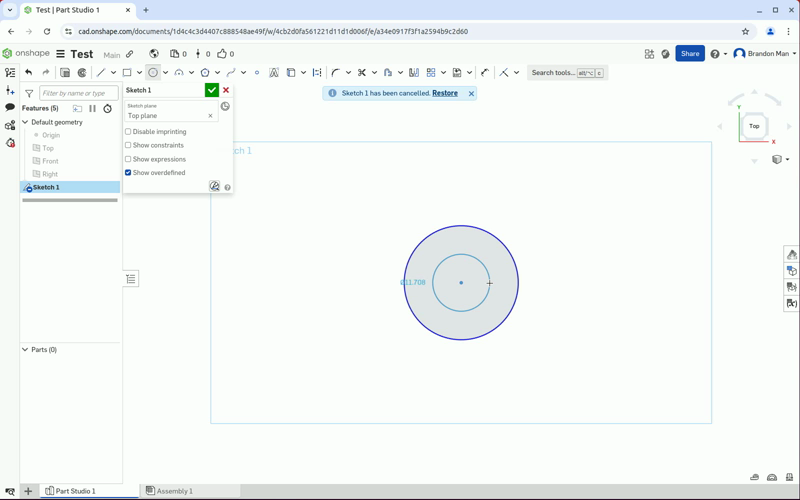
click(489, 282)
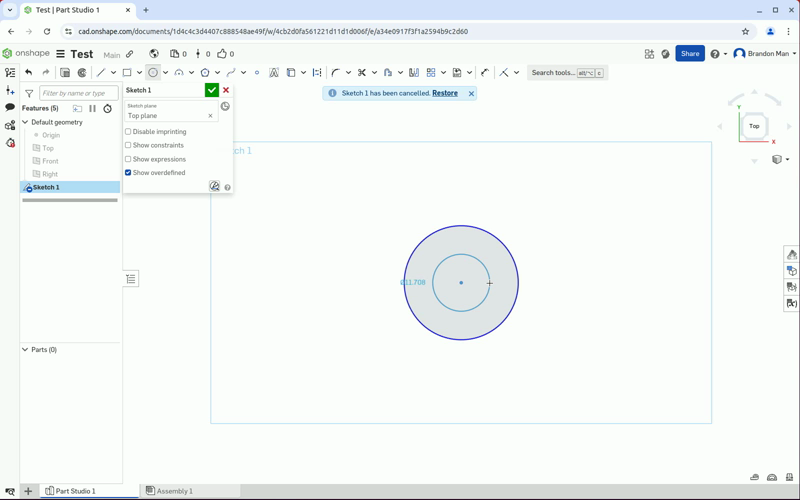
key(esc)
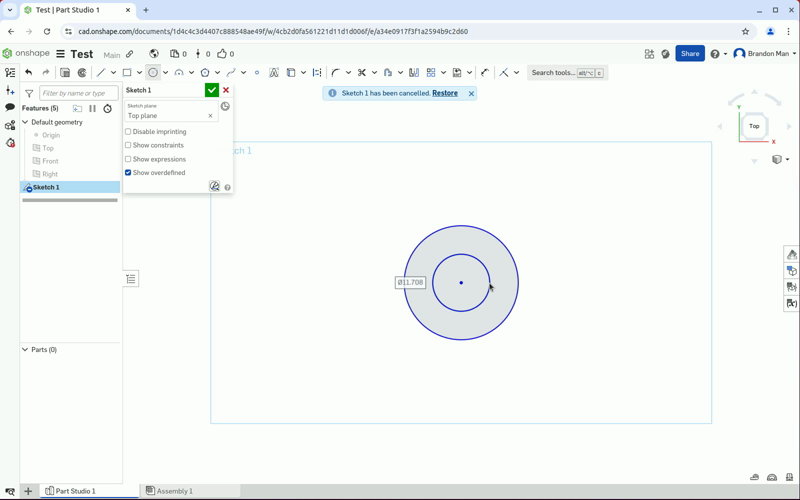
mouse_move(510, 281)
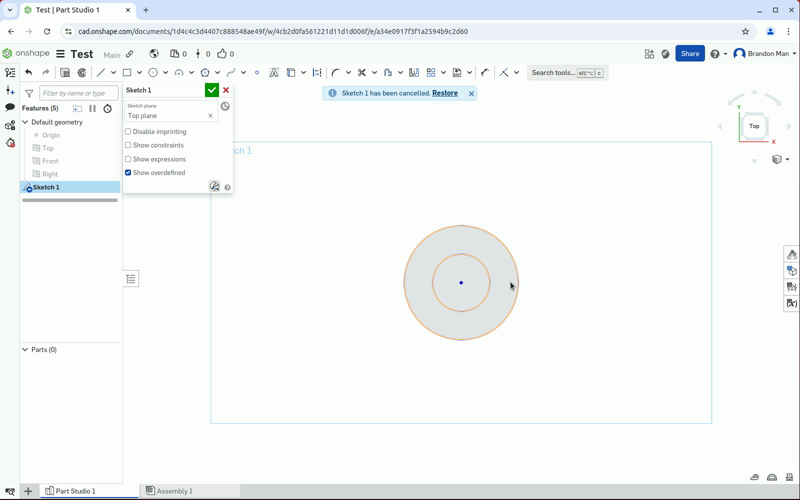
click(510, 281)
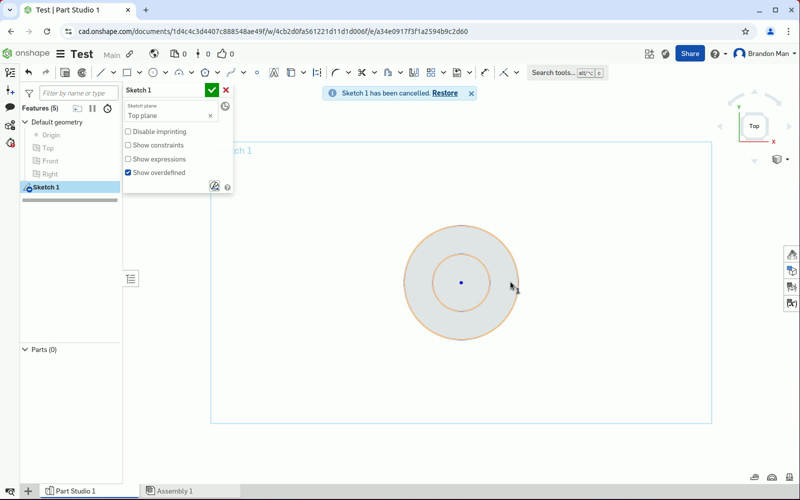
mouse_move(73, 352)
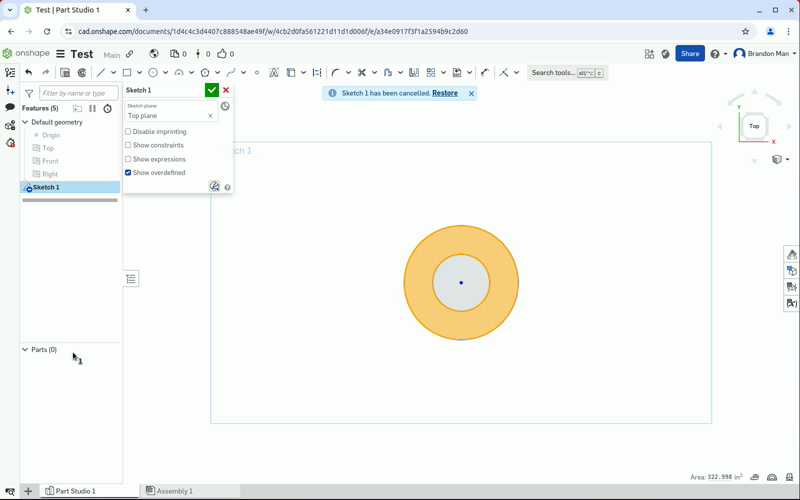
key(shift+y)
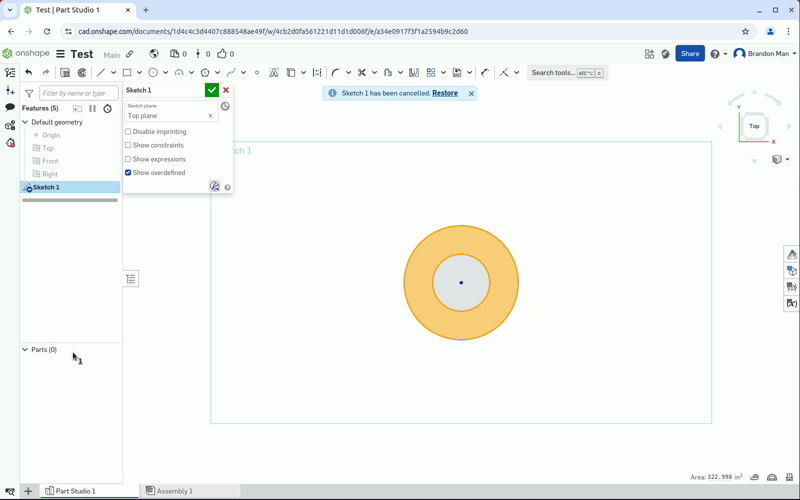
key(shift+e)
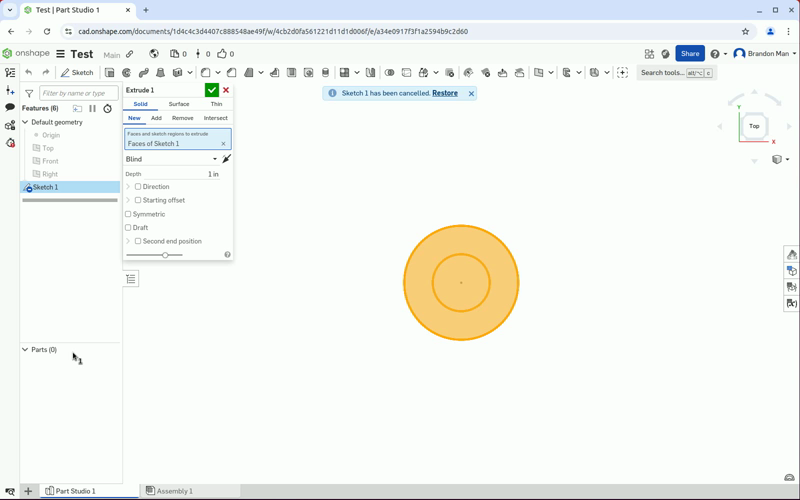
mouse_move(143, 106)
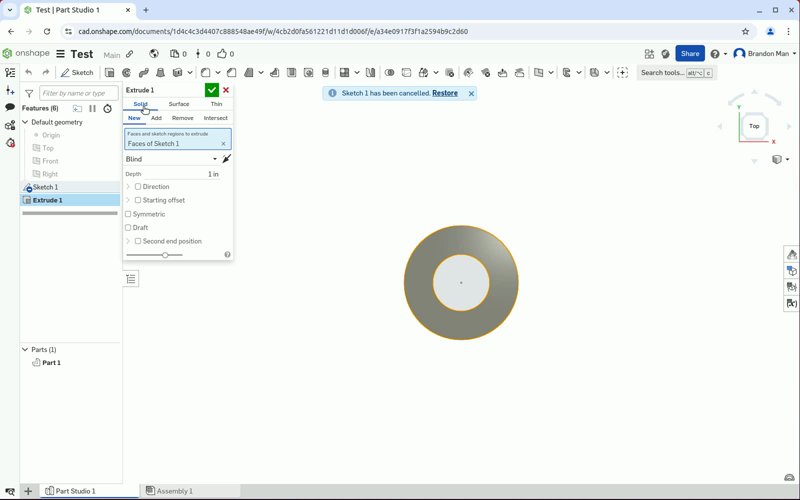
click(143, 106)
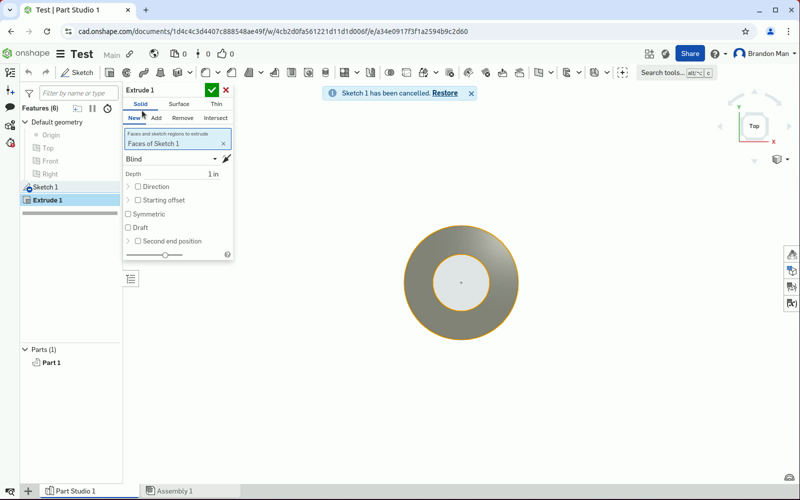
mouse_move(137, 120)
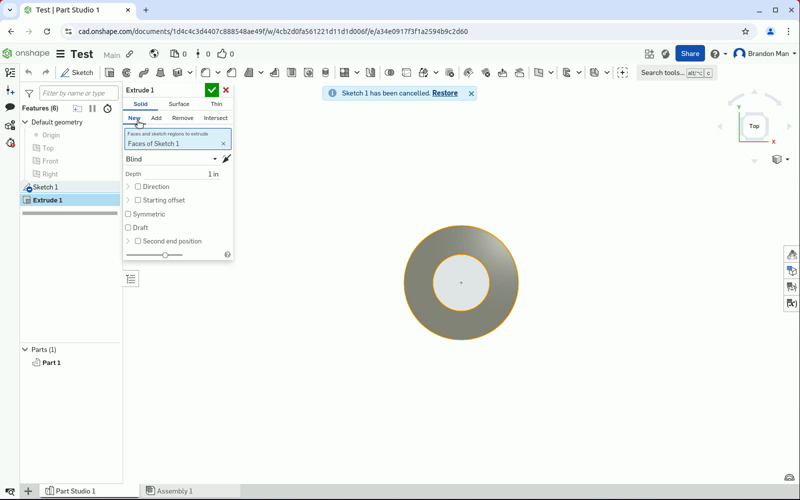
click(137, 120)
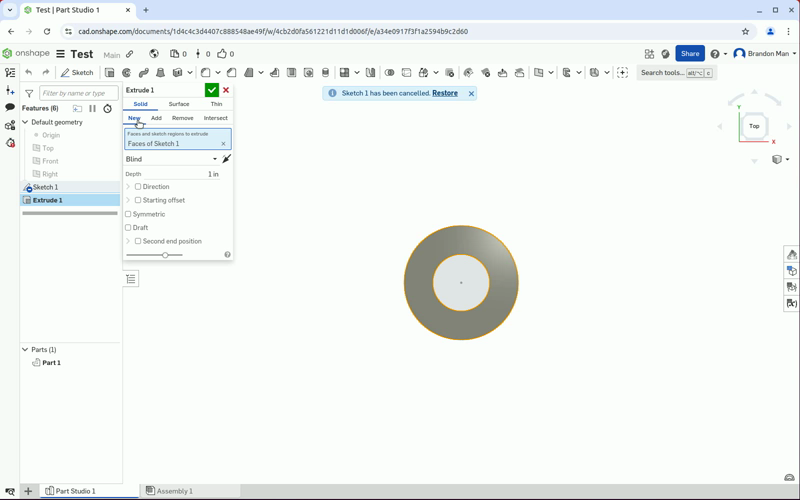
key(tab, 4)
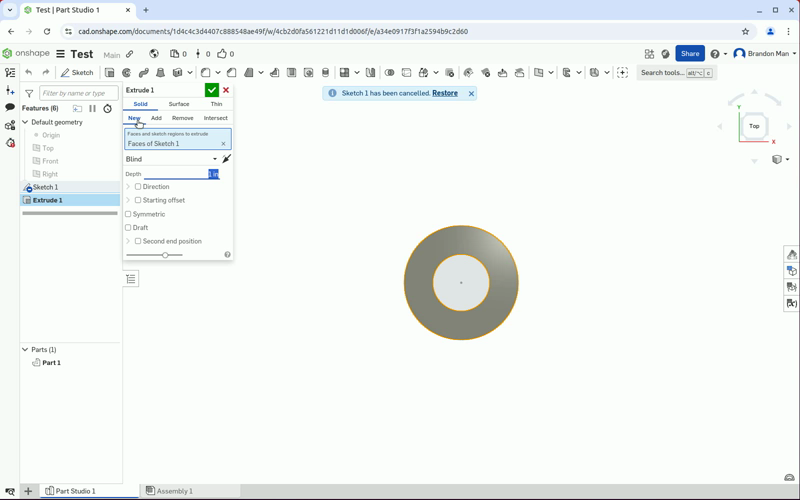
text(23.108)
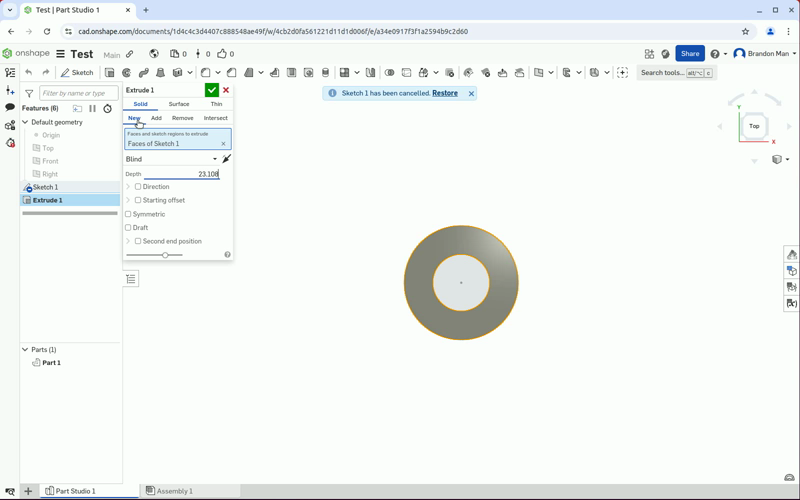
key(tab, 3)
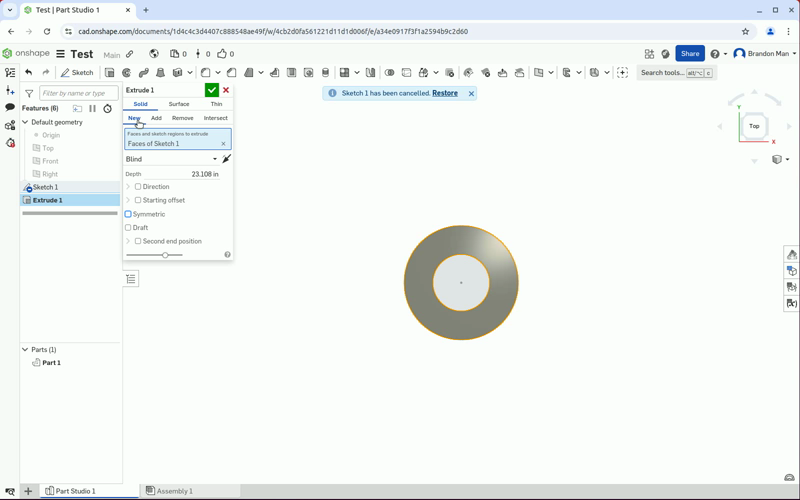
key(space)
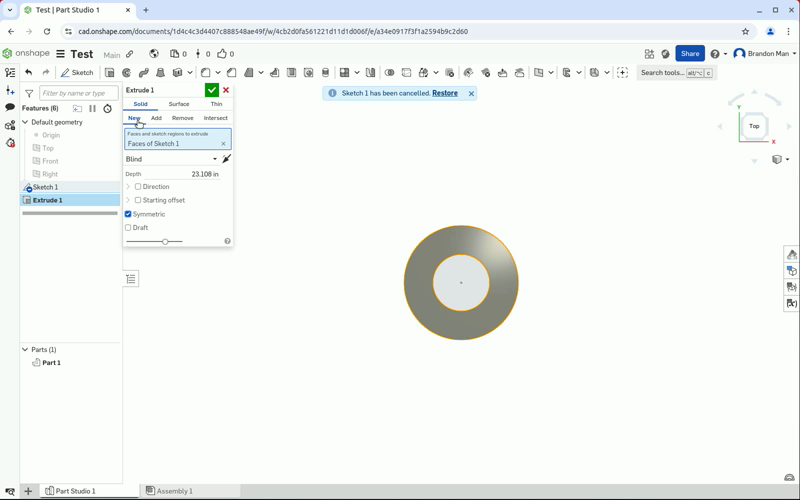
key(enter)
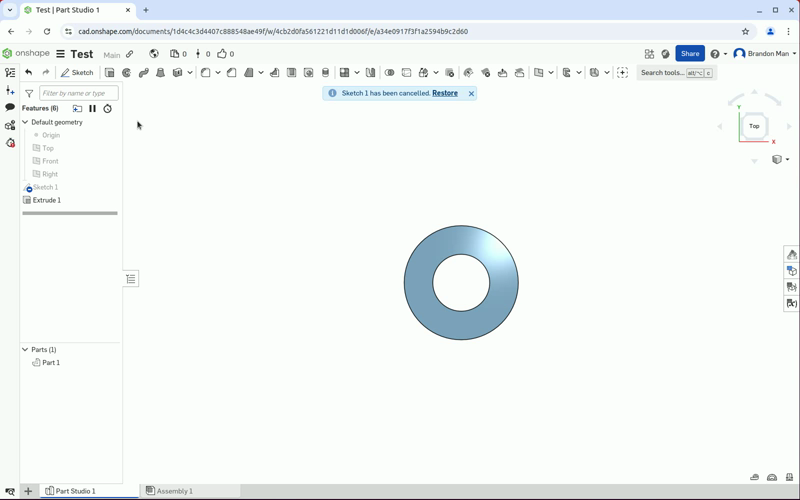
key(shift+h)
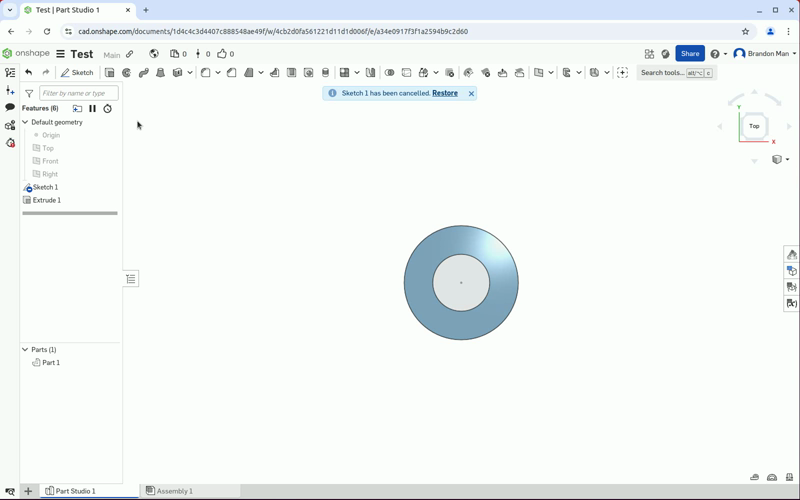
key(shift+h)
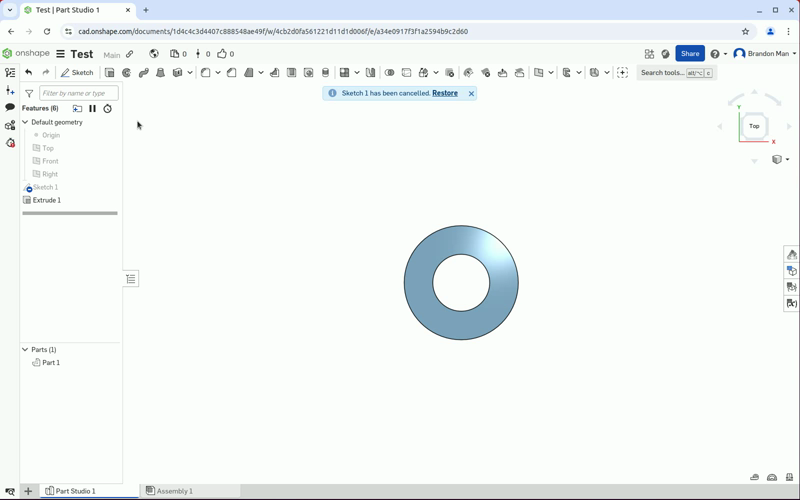
mouse_move(73, 189)
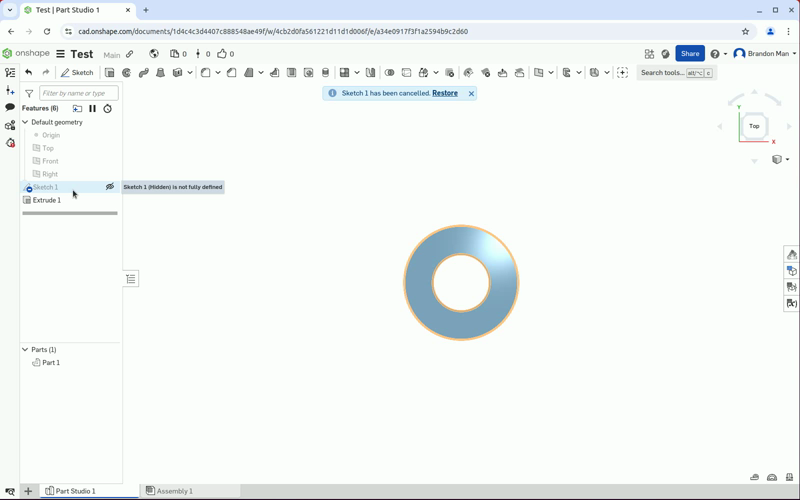
click(73, 189)
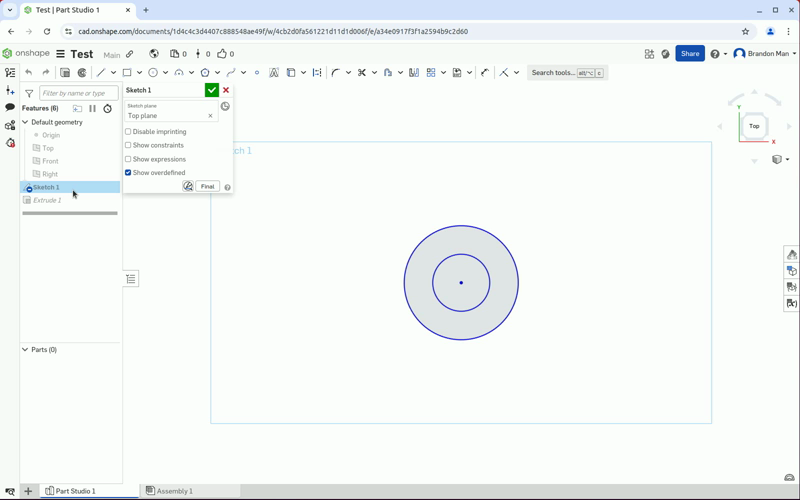
mouse_move(229, 92)
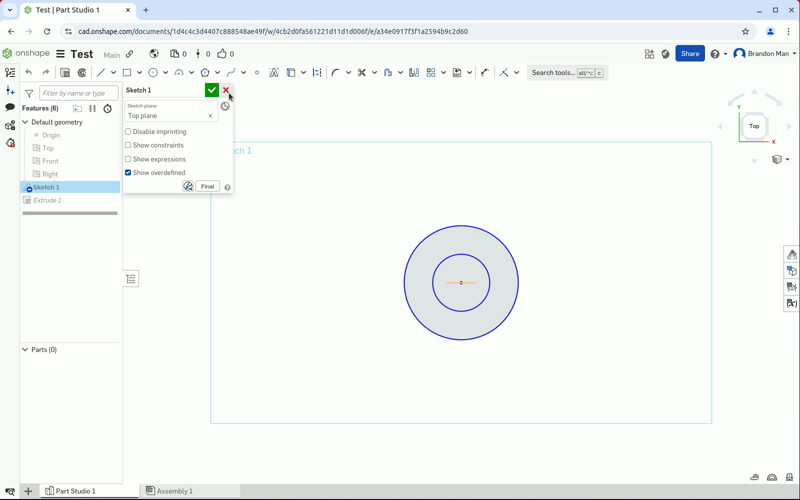
click(229, 92)
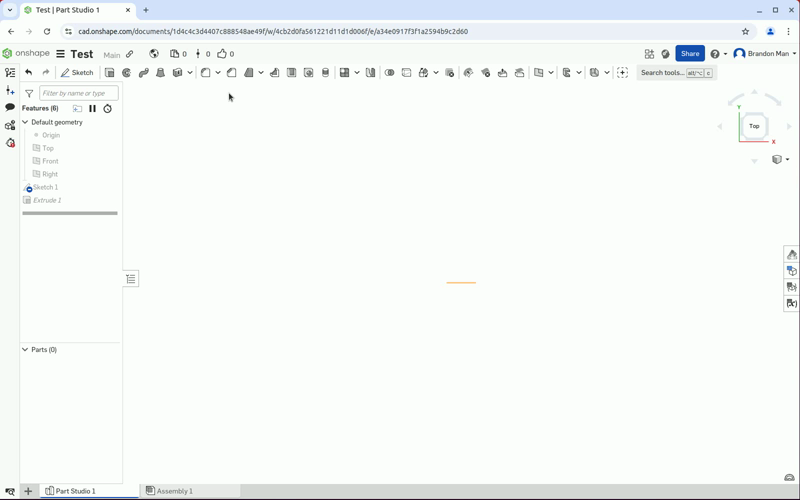
mouse_move(73, 352)
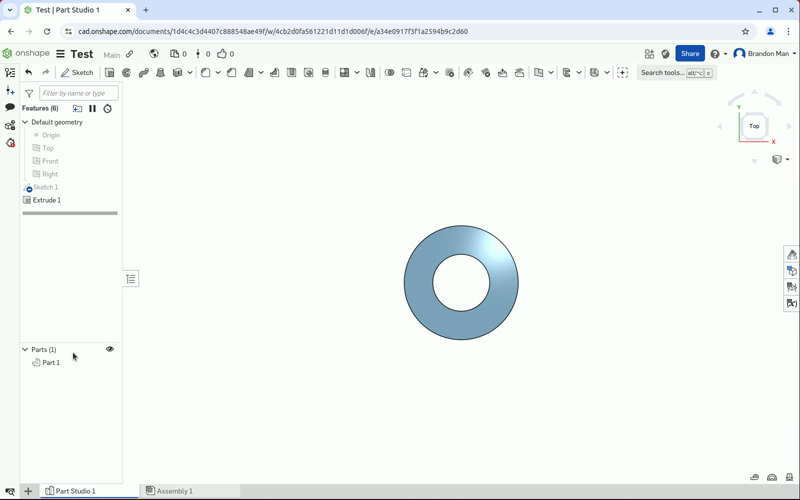
key(y)
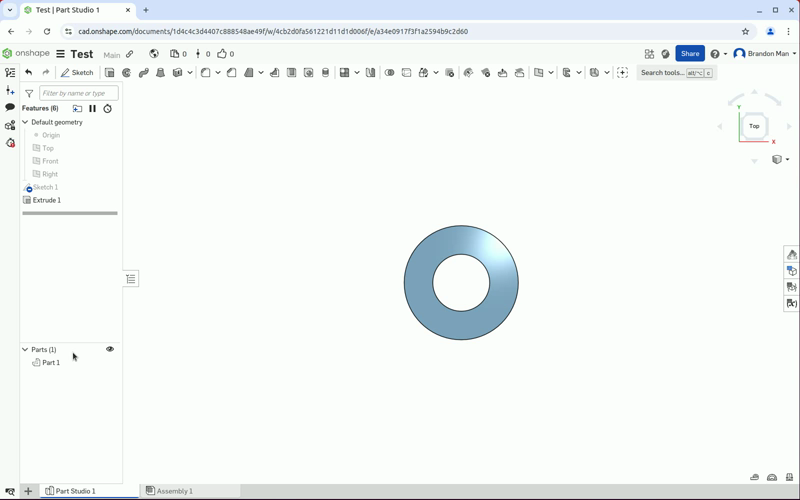
key(shift+p)
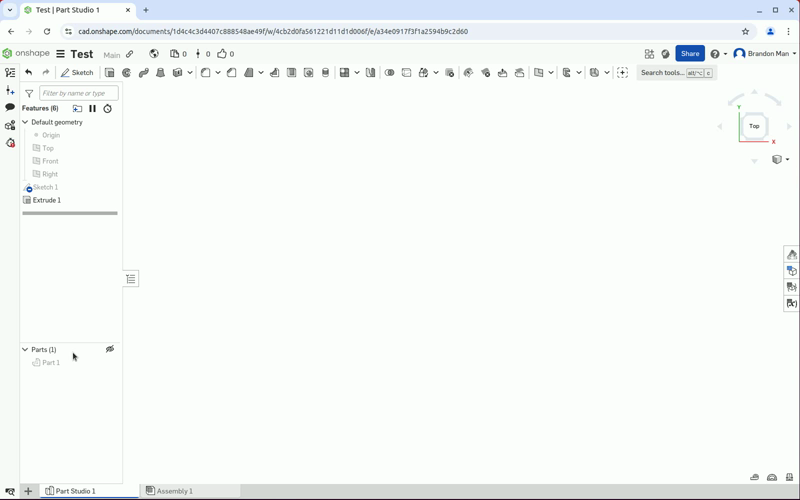
key(space)
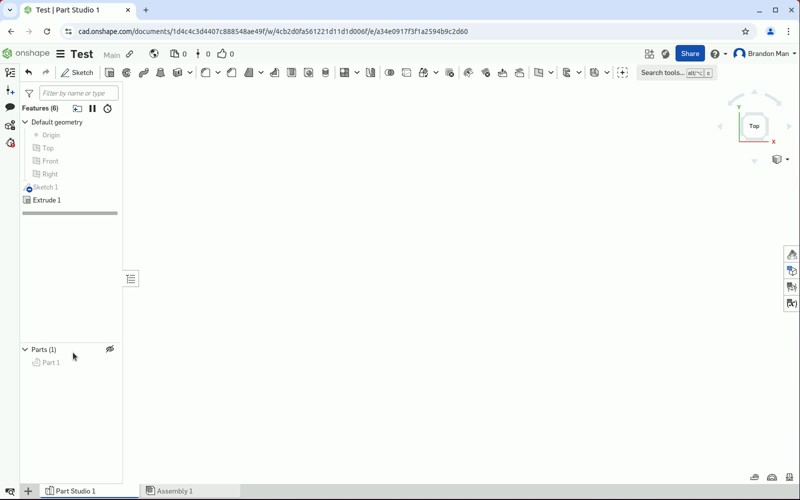
key_down(shift)
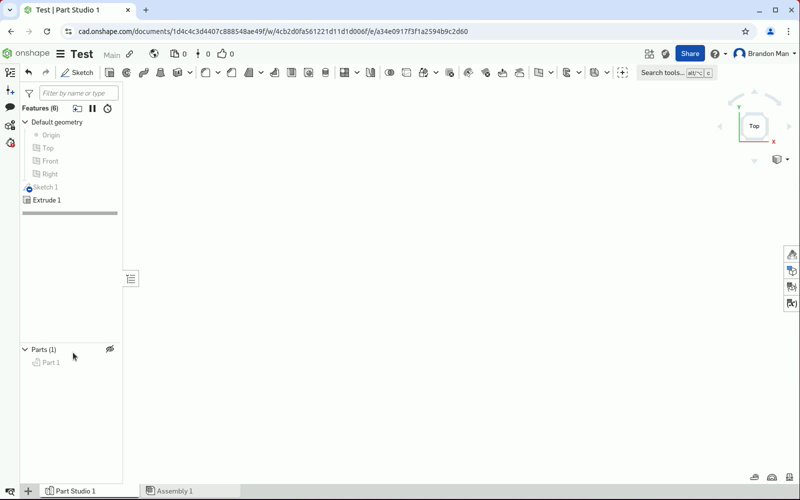
key(up)
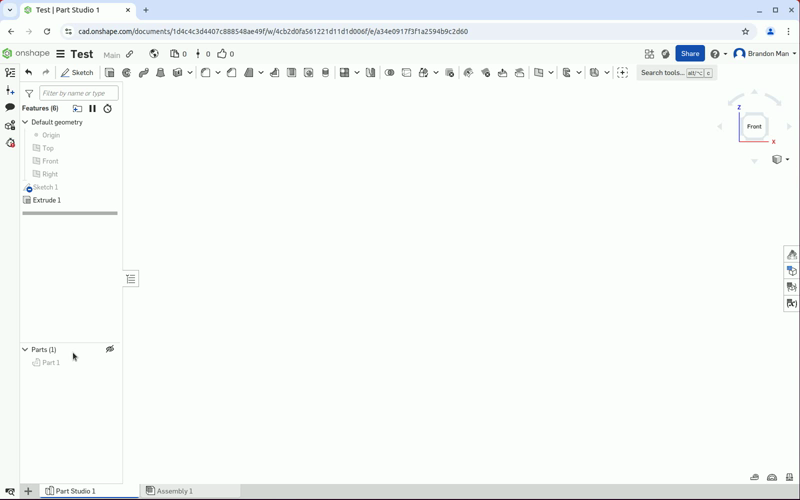
key_up(shift)
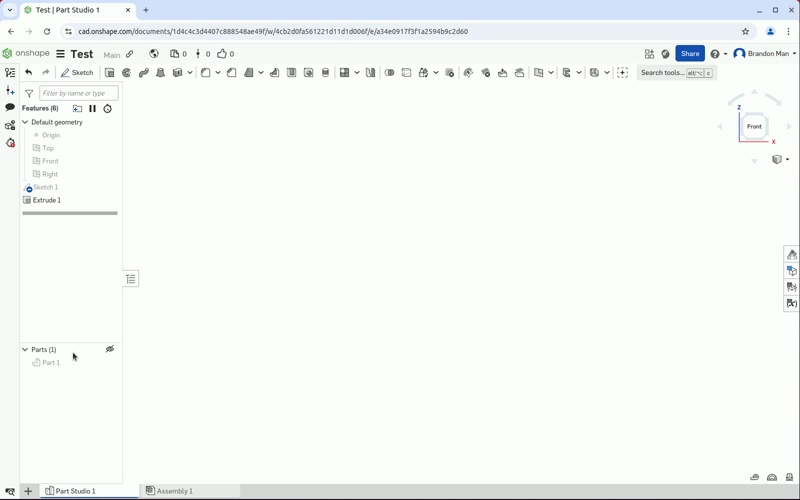
mouse_move(73, 352)
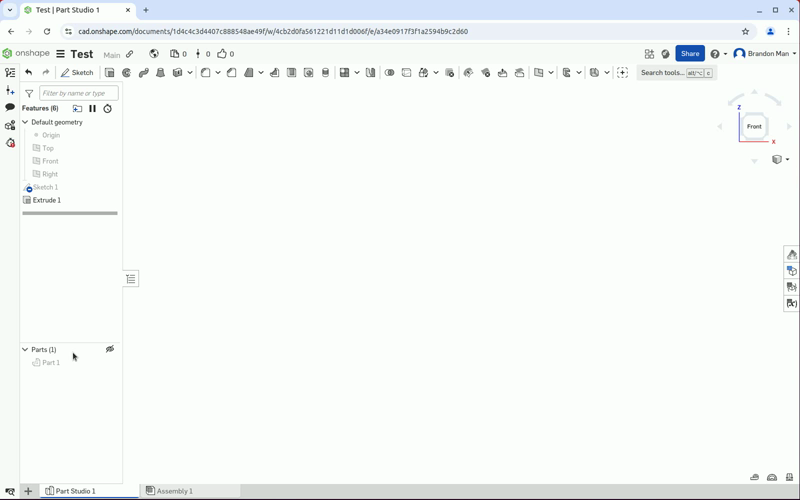
key(shift+y)
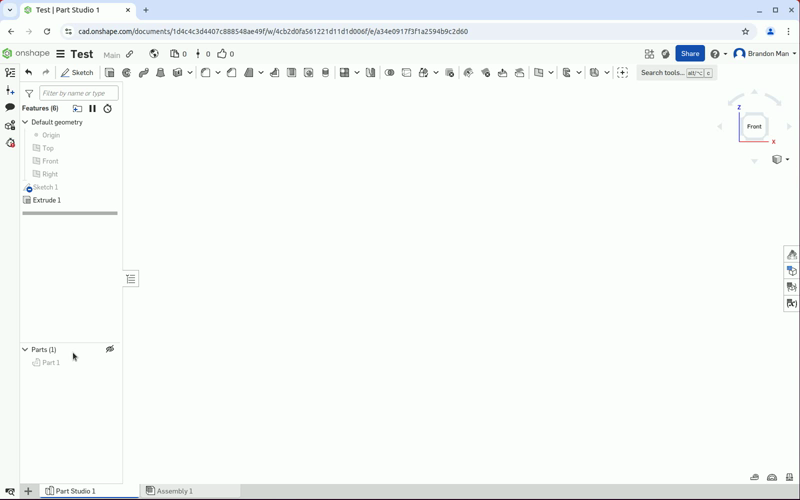
key(shift+s)
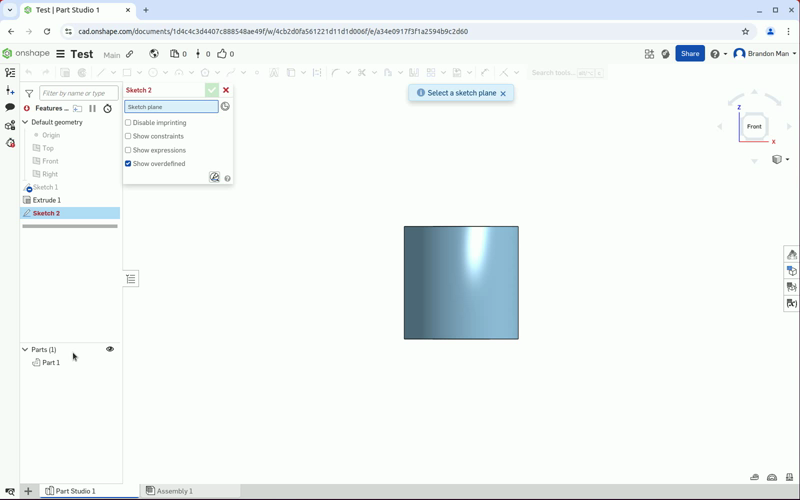
mouse_move(73, 163)
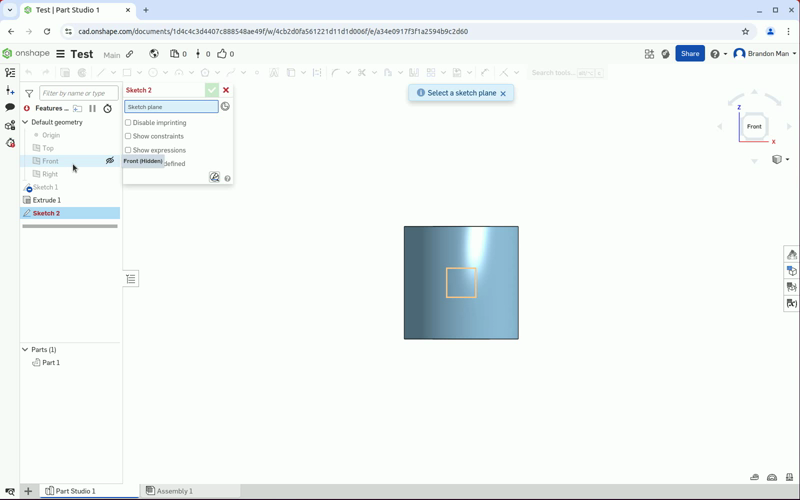
click(73, 163)
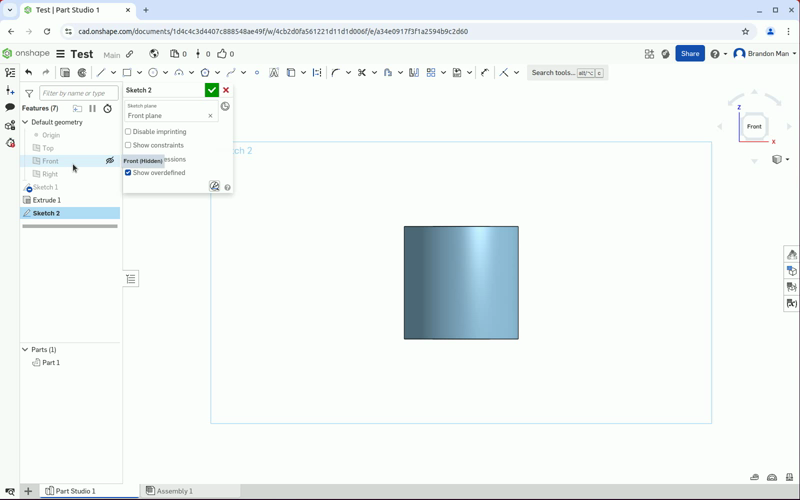
mouse_move(73, 352)
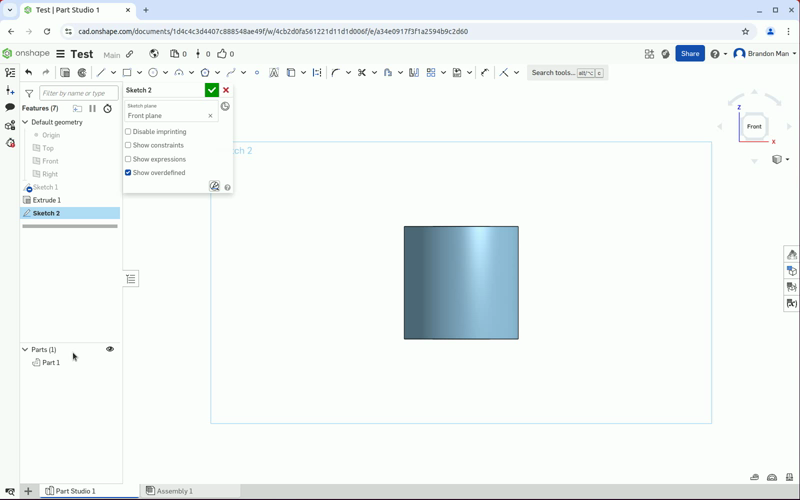
key(y)
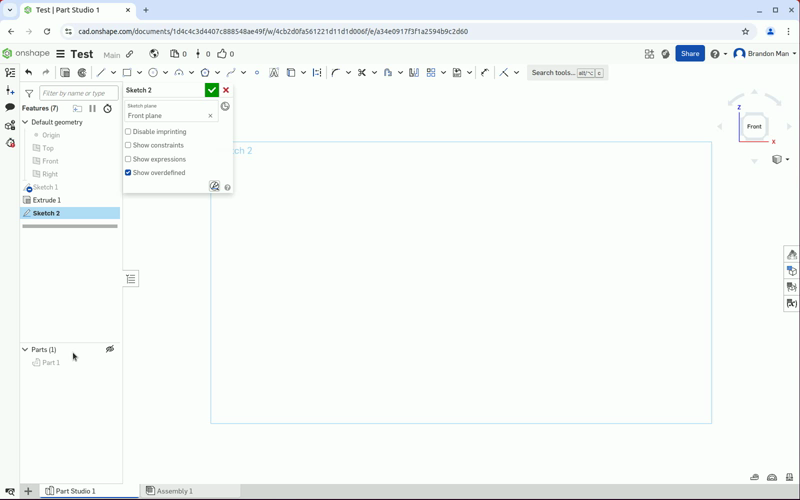
key(l)
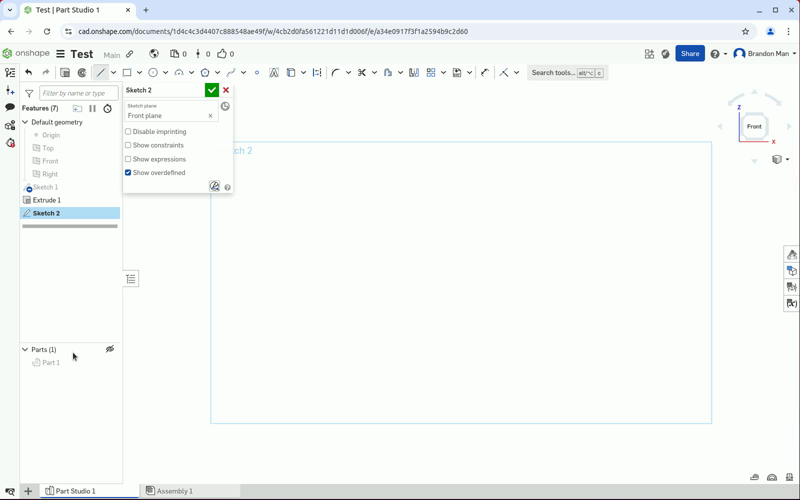
key_down(shift)
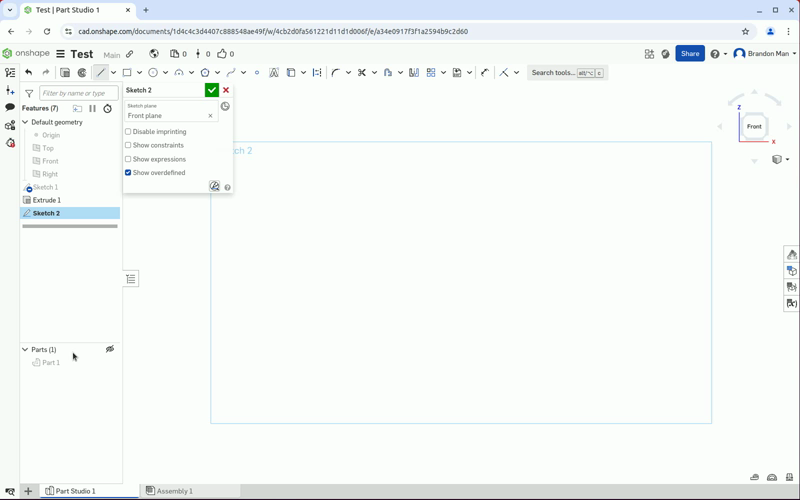
mouse_move(460, 325)
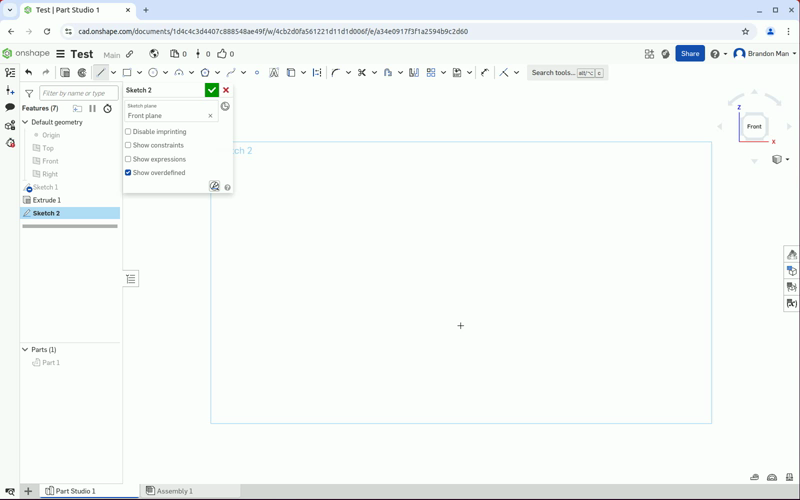
click(460, 325)
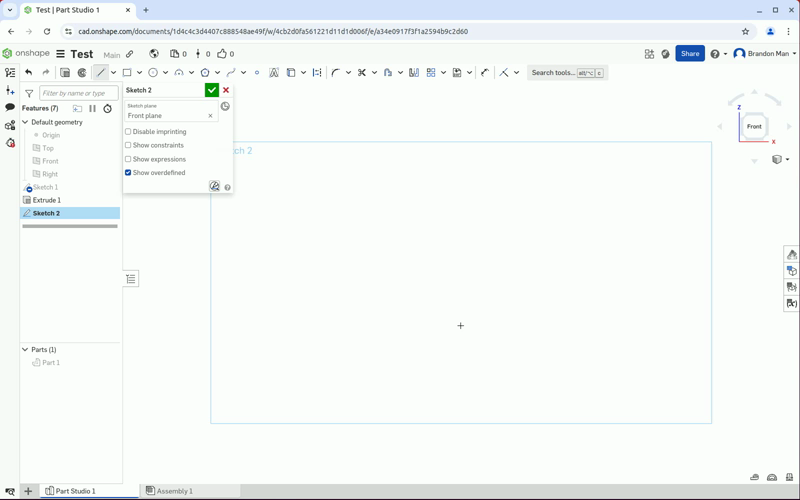
key_up(shift)
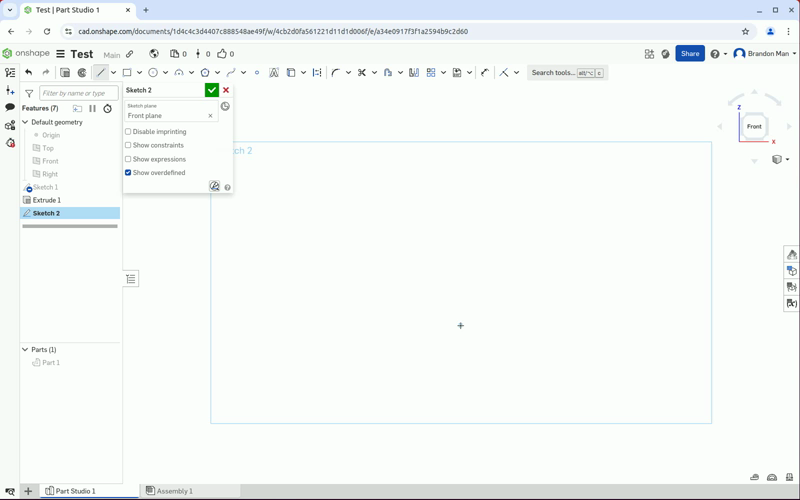
key_down(shift)
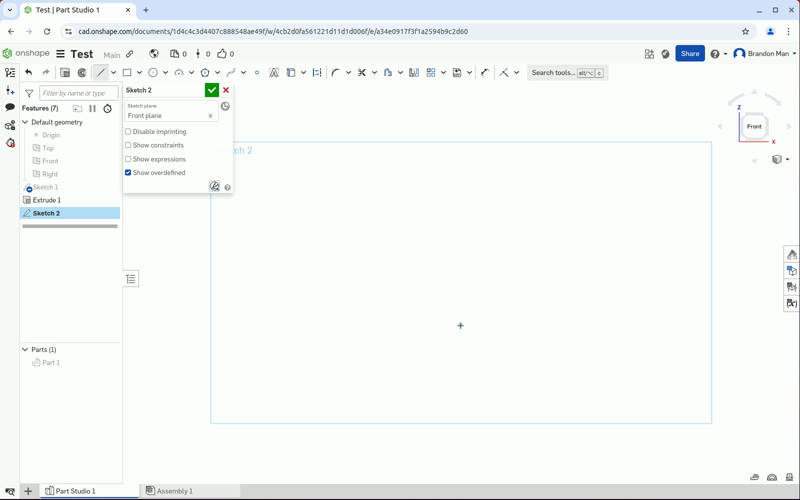
mouse_move(530, 325)
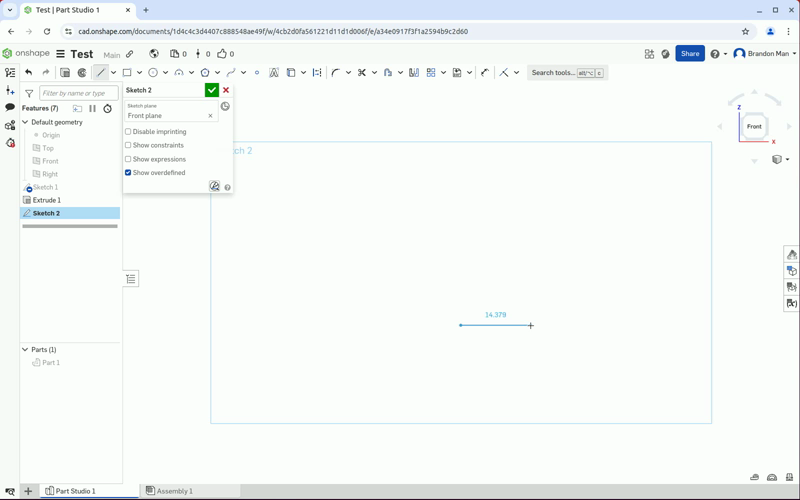
click(530, 325)
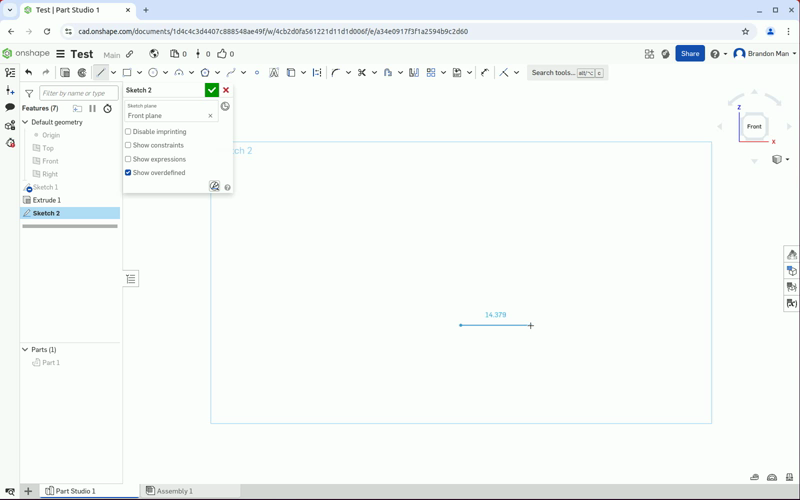
key_up(shift)
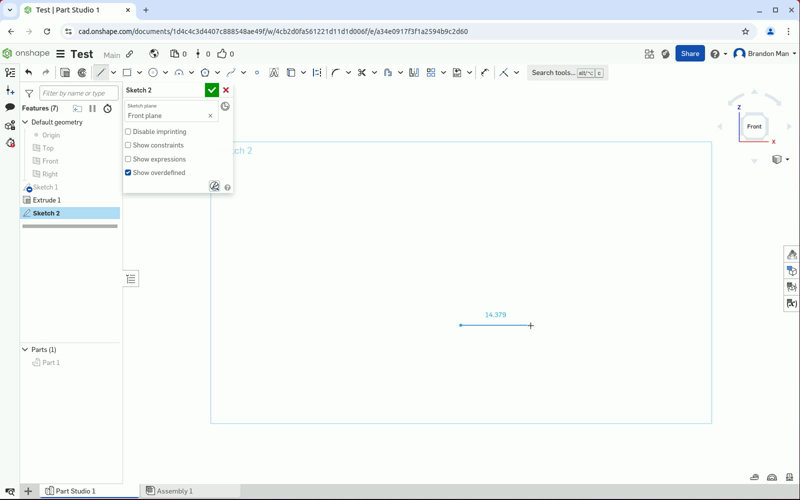
key(esc)
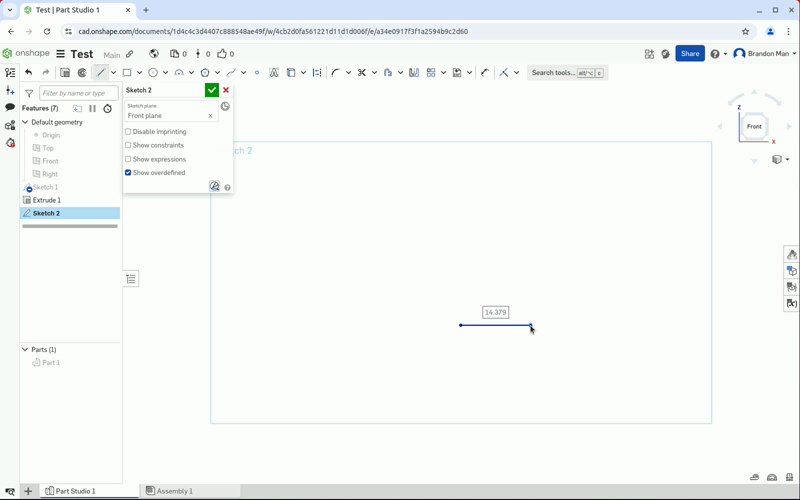
key(a)
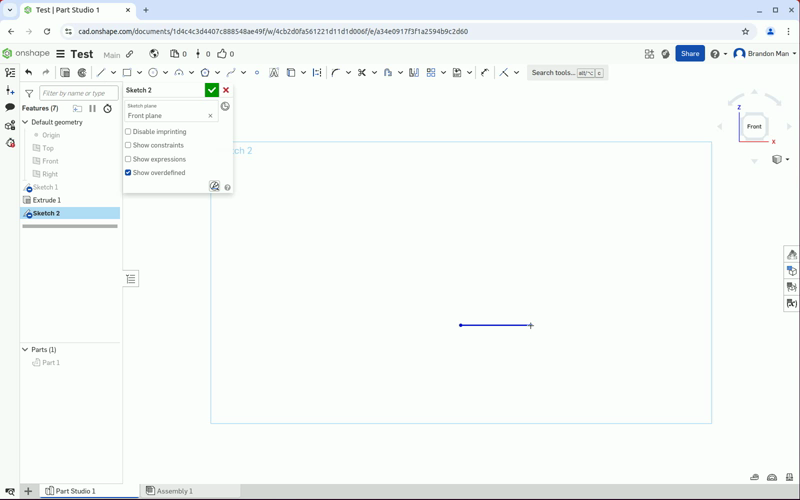
mouse_move(530, 325)
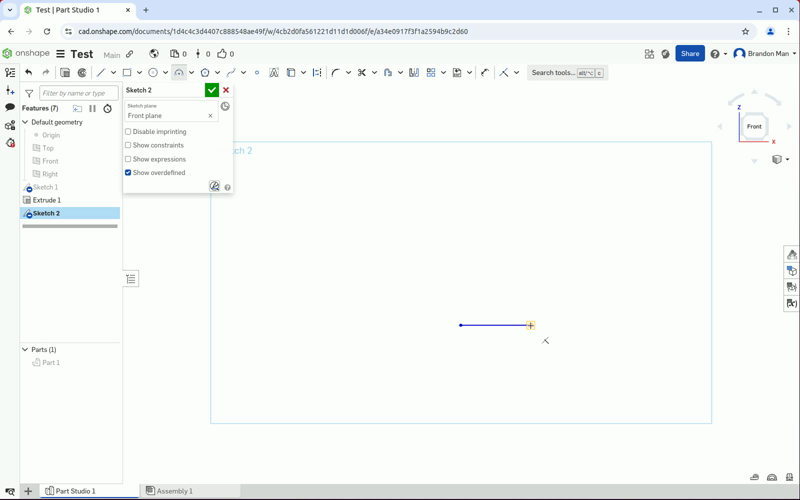
click(530, 325)
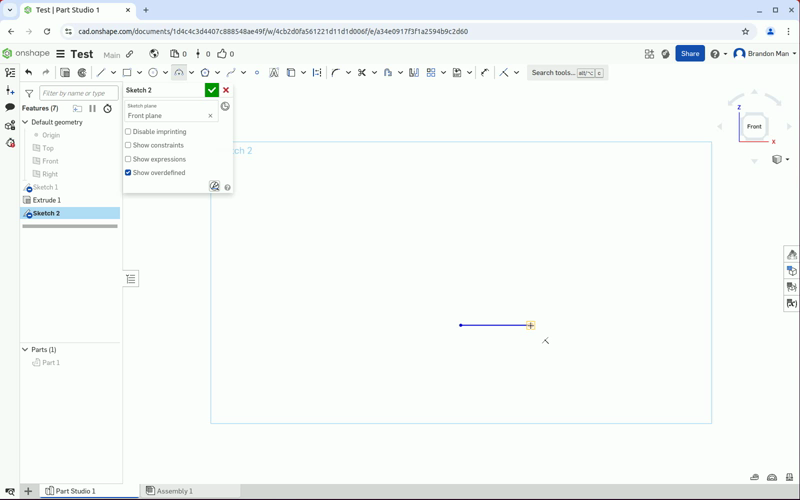
key_down(shift)
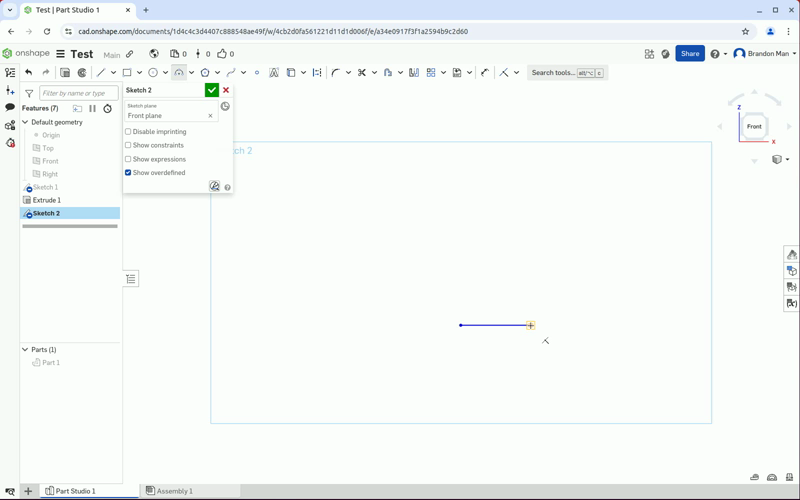
mouse_move(530, 240)
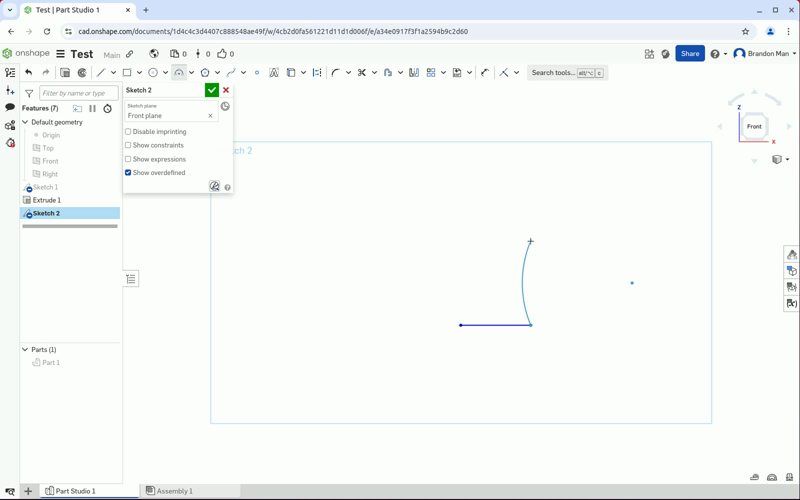
click(530, 240)
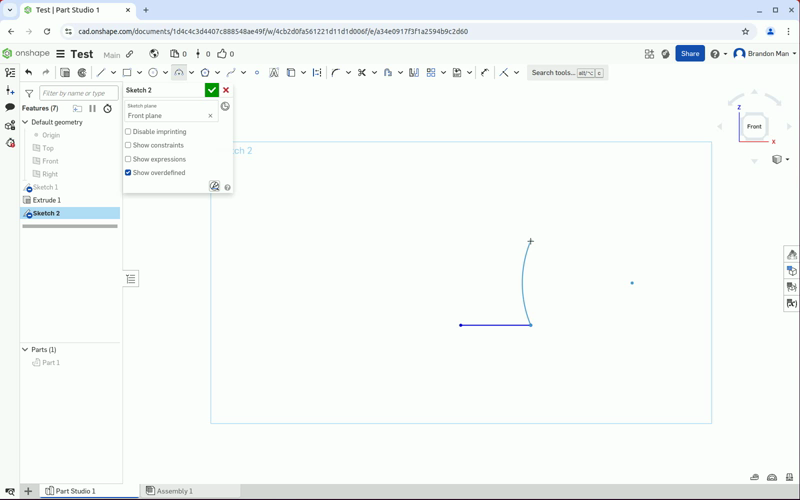
mouse_move(572, 282)
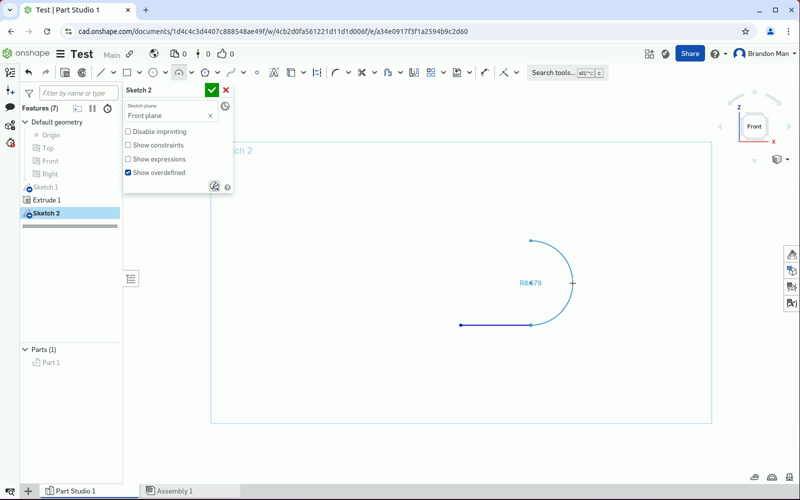
click(572, 282)
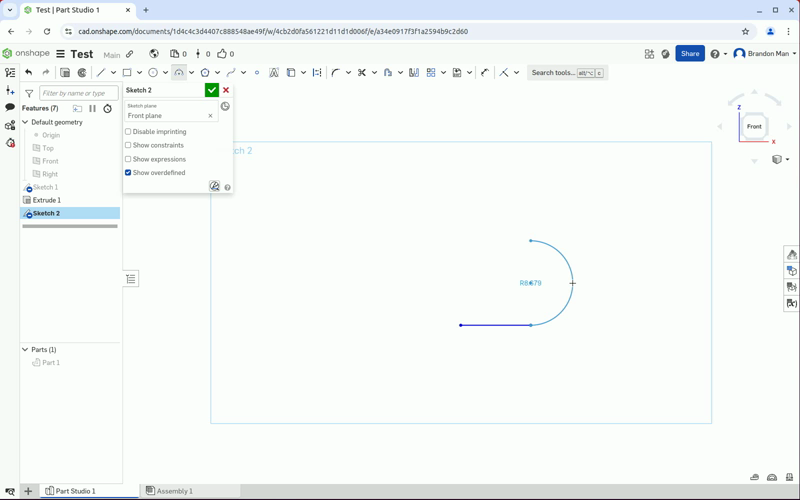
key_up(shift)
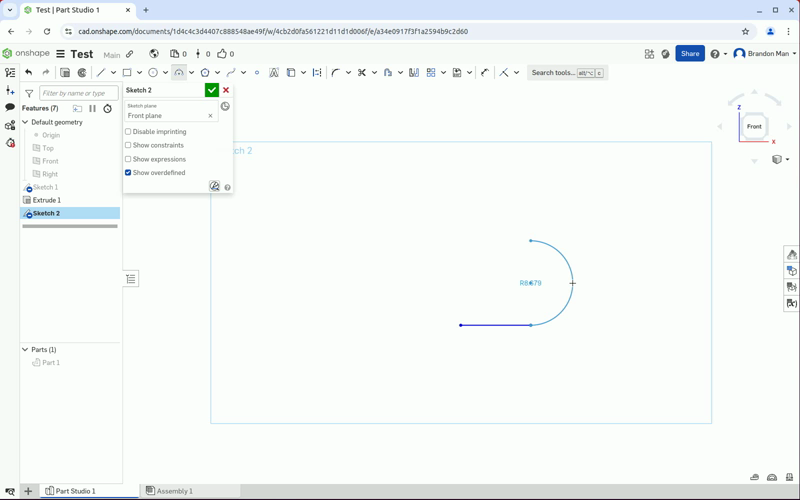
key(esc)
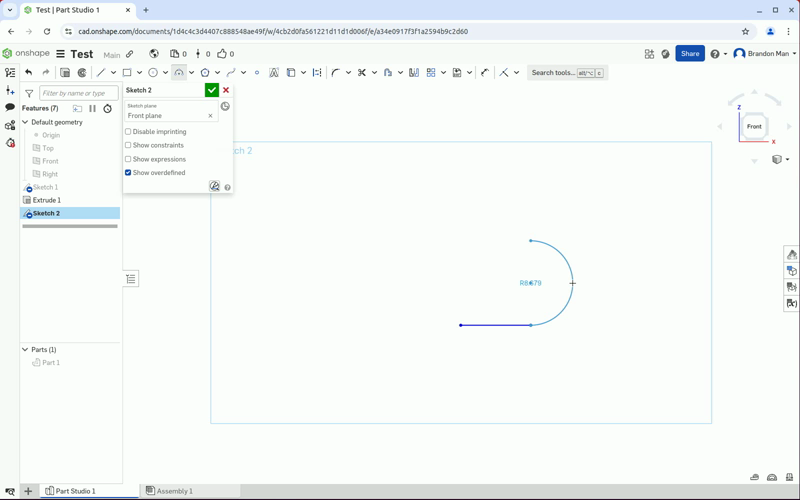
key(l)
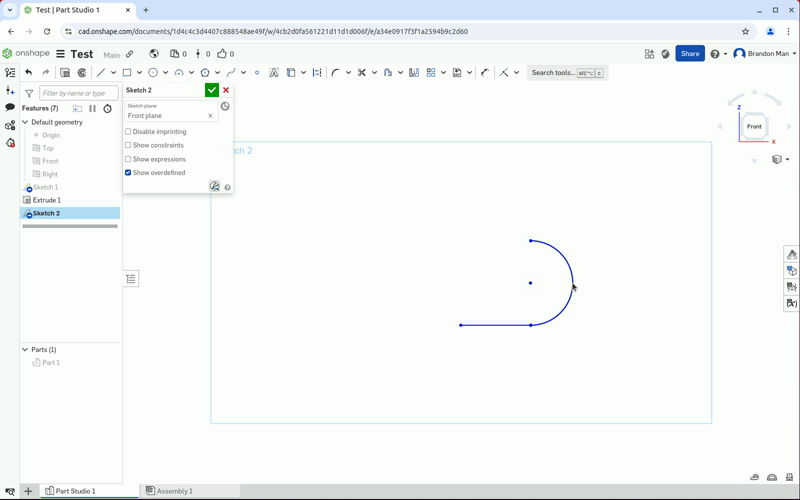
mouse_move(530, 240)
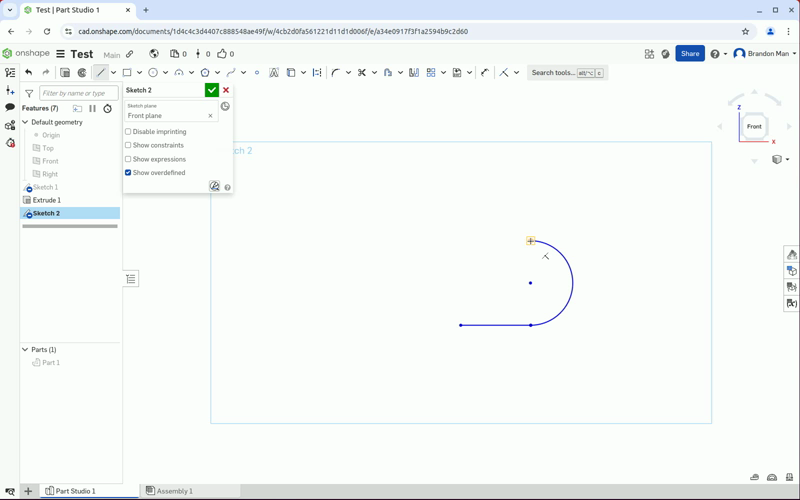
click(530, 240)
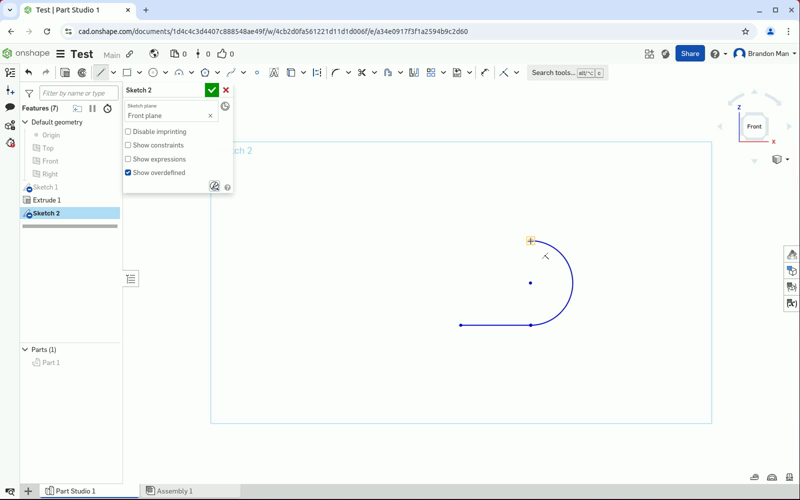
key_down(shift)
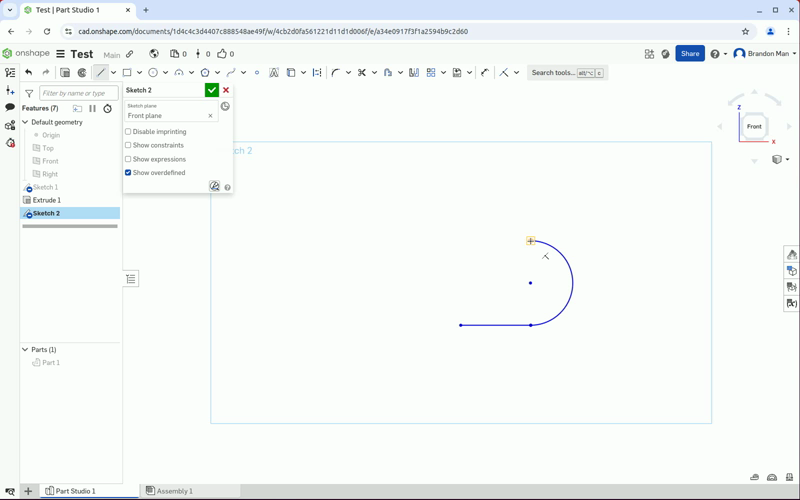
mouse_move(460, 240)
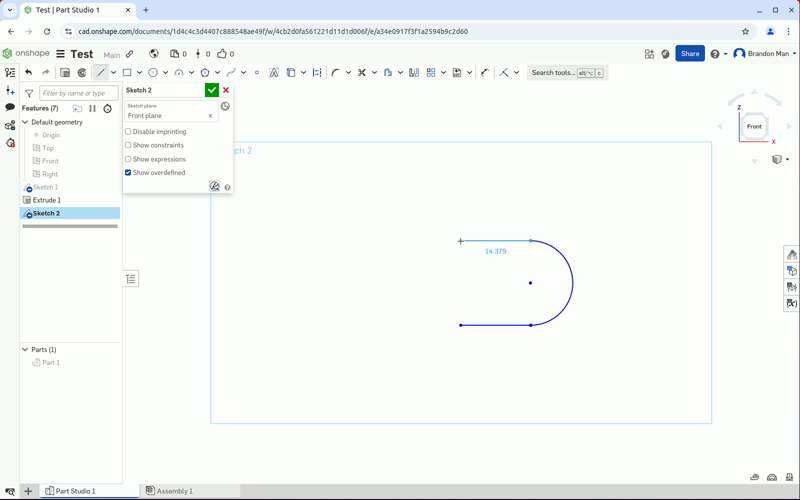
click(460, 240)
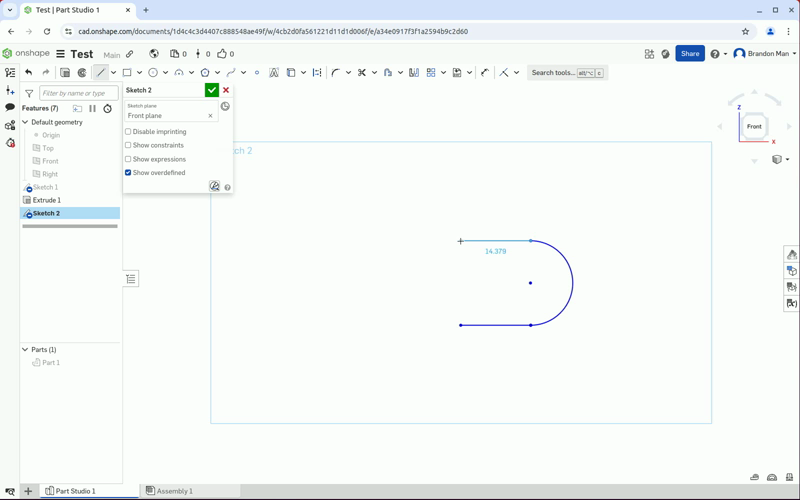
key_up(shift)
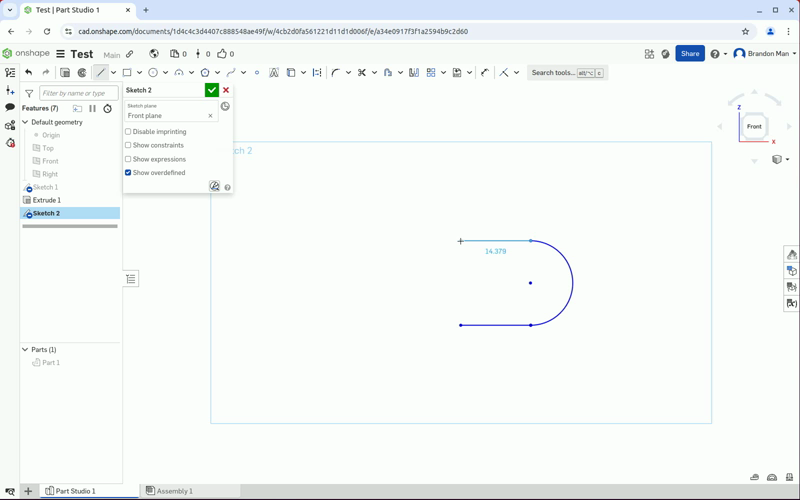
key_down(shift)
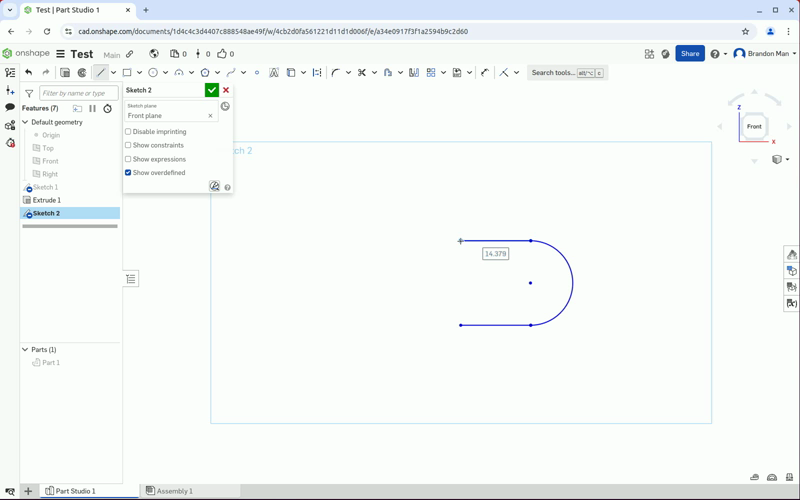
mouse_move(460, 325)
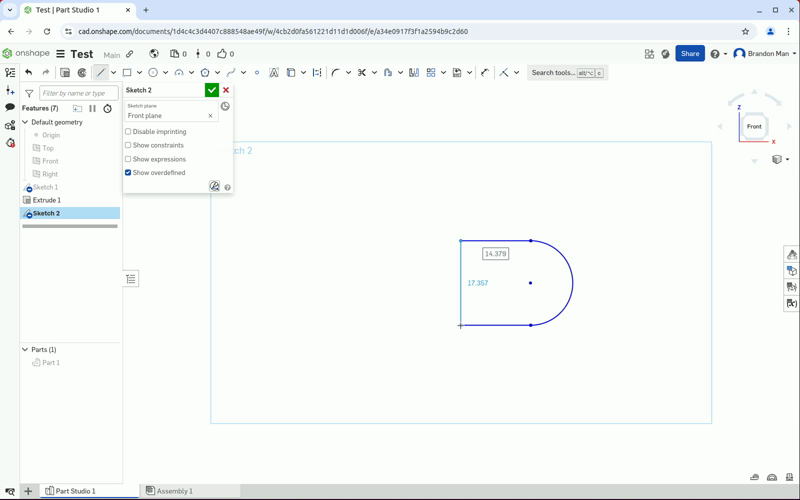
key_up(shift)
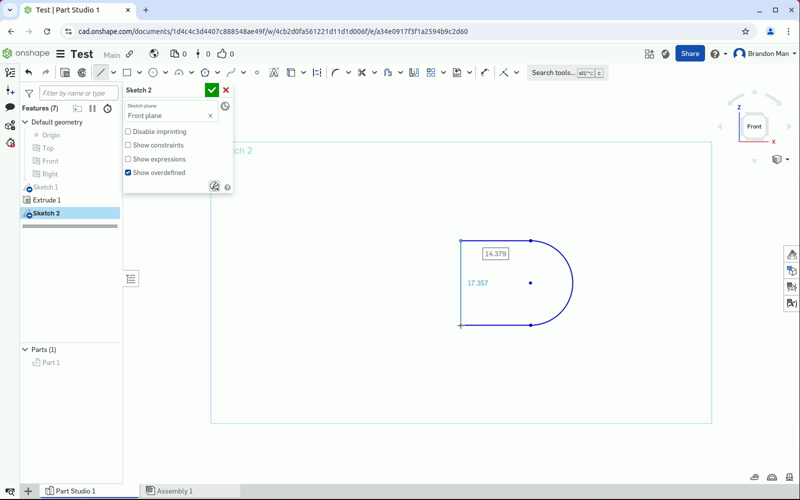
click(460, 325)
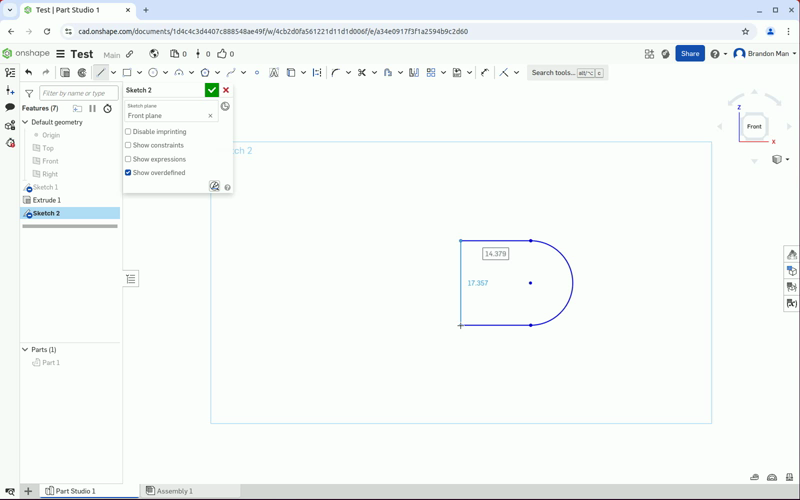
key(esc)
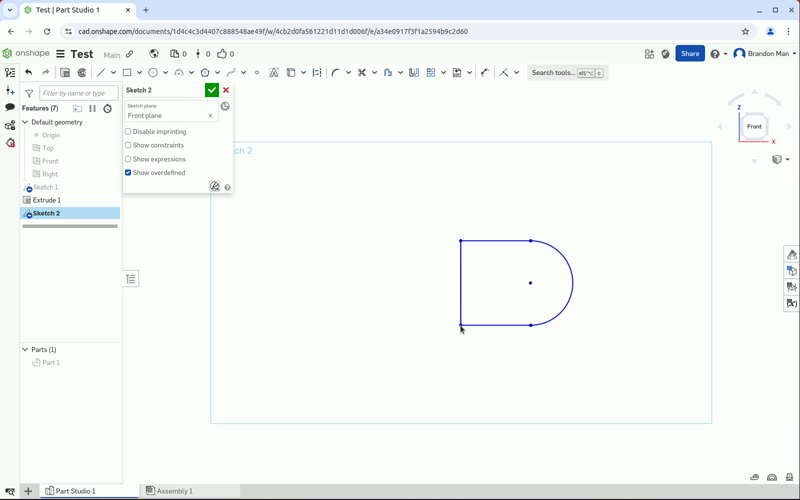
key(c)
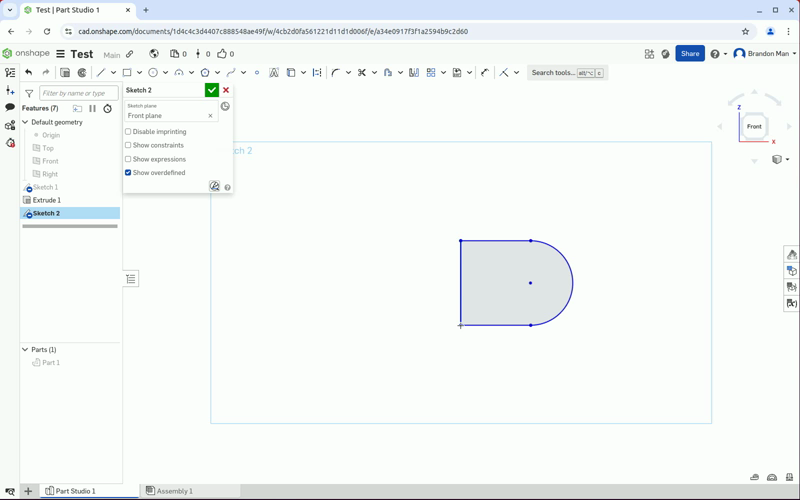
key_down(shift)
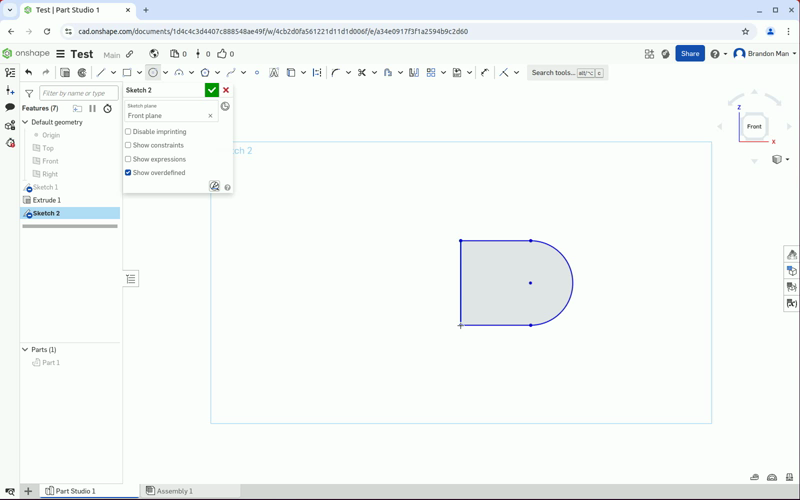
mouse_move(530, 282)
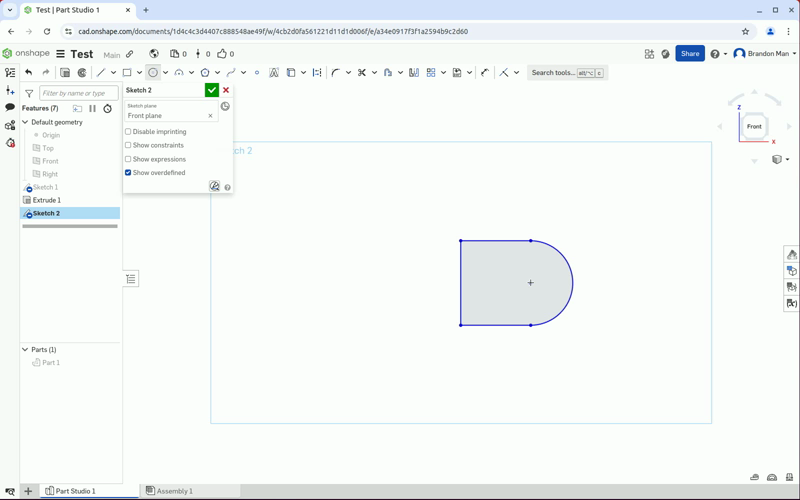
scroll(6)
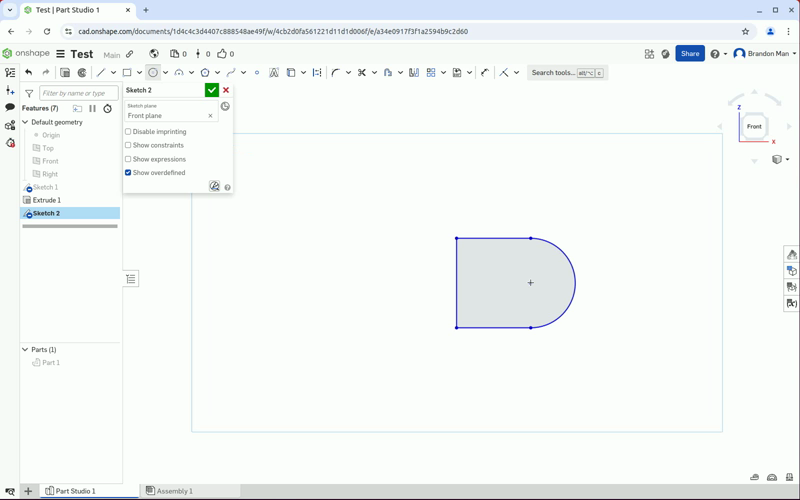
scroll(6)
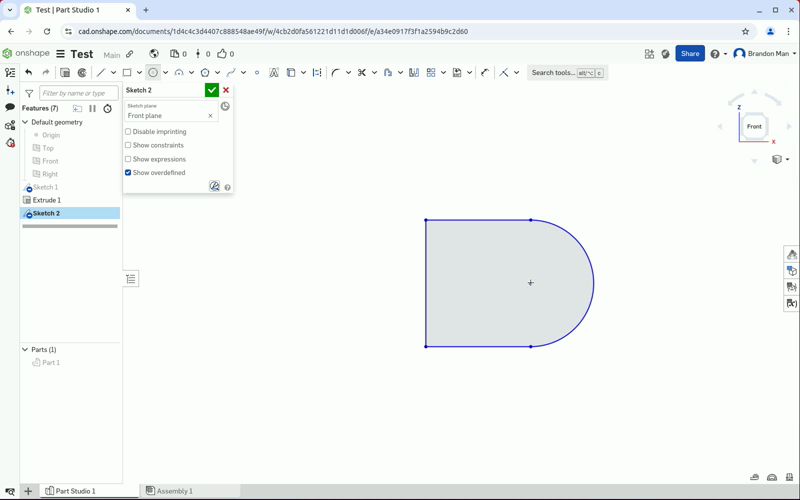
scroll(6)
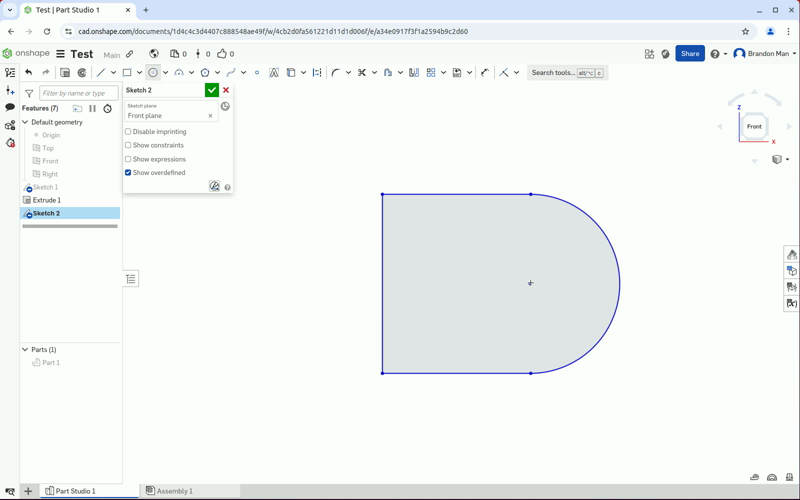
scroll(6)
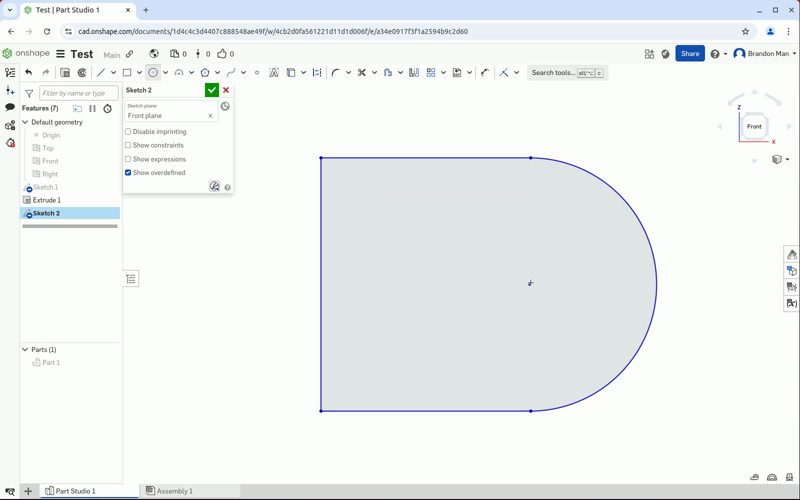
scroll(6)
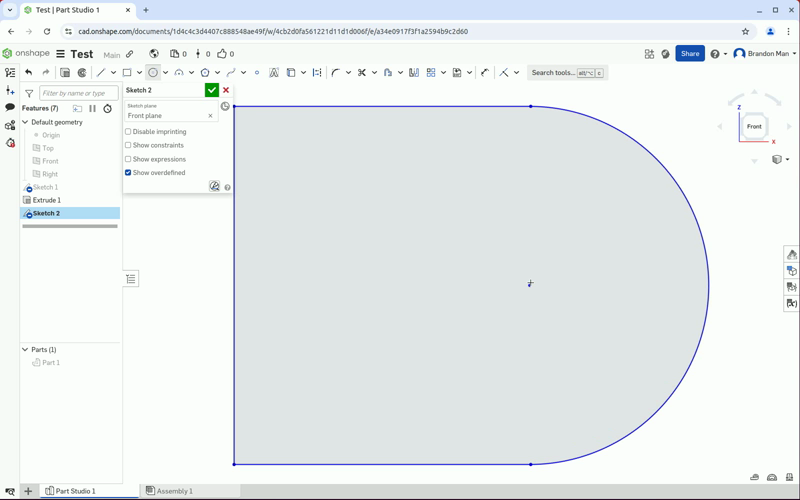
scroll(6)
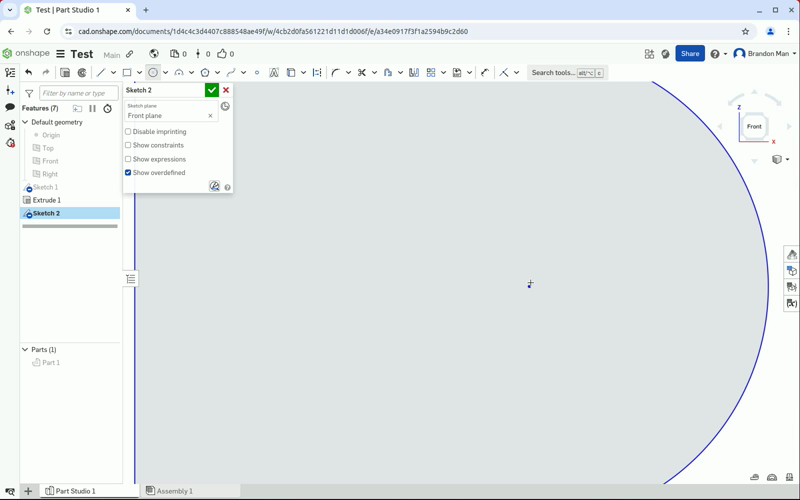
scroll(6)
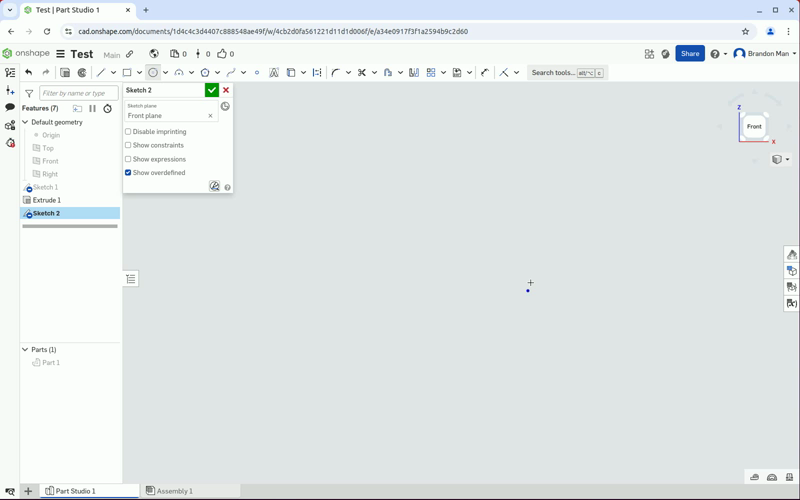
click(530, 282)
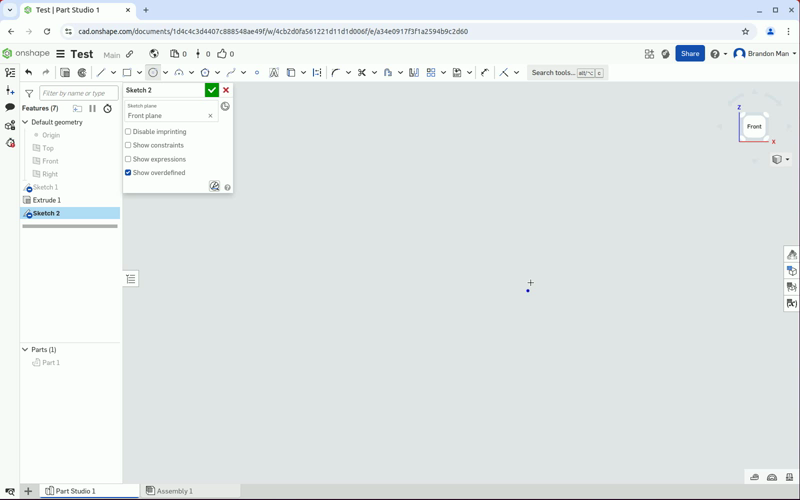
scroll(-6)
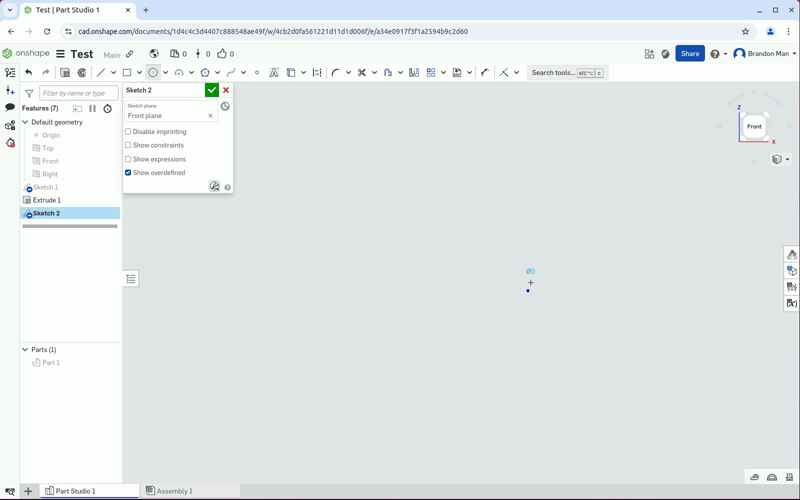
scroll(-6)
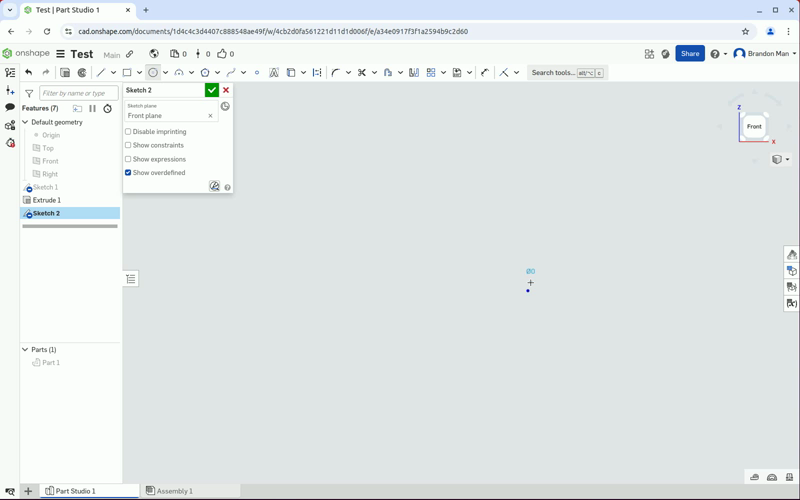
scroll(-6)
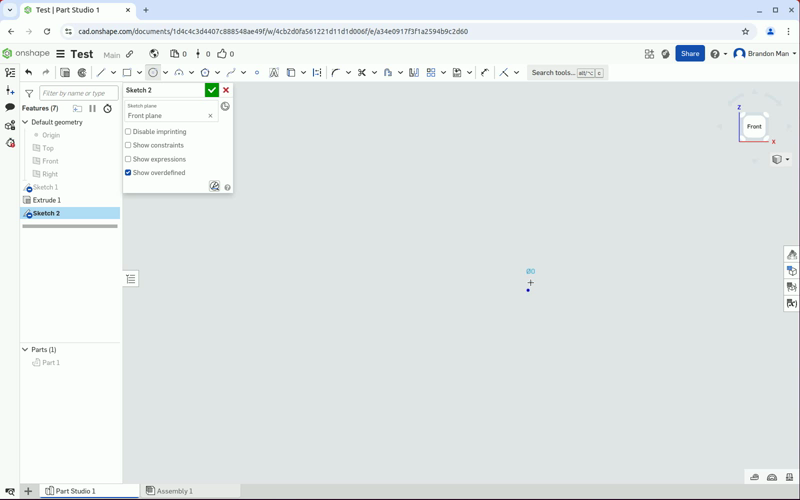
scroll(-6)
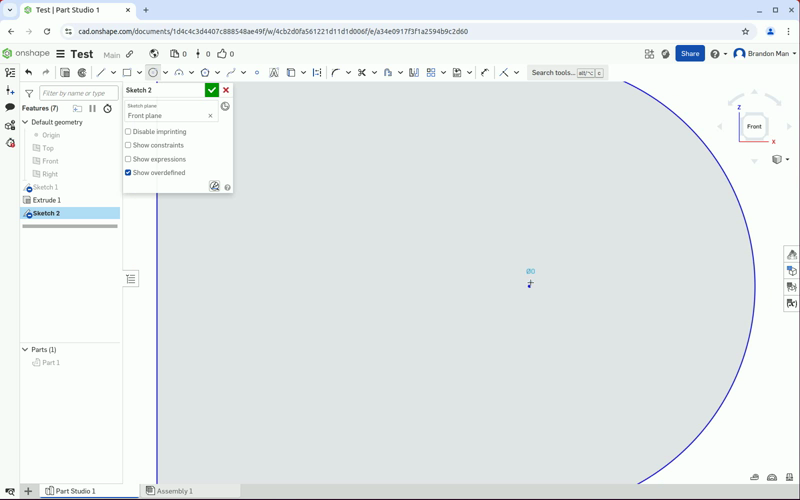
scroll(-6)
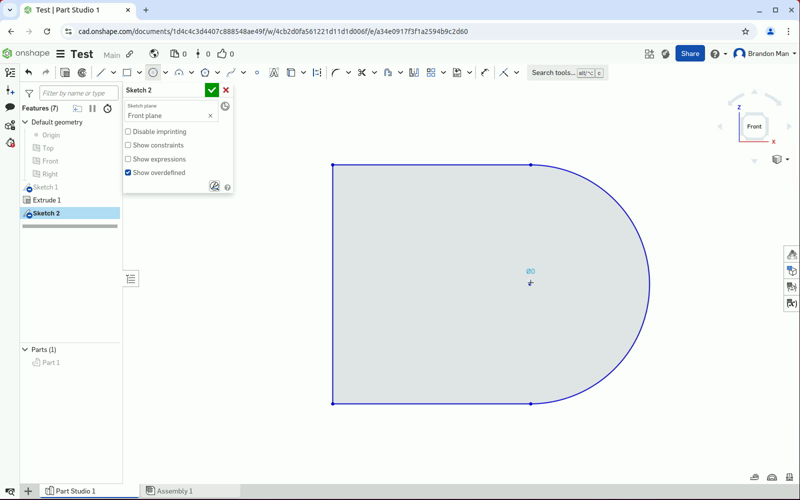
scroll(-6)
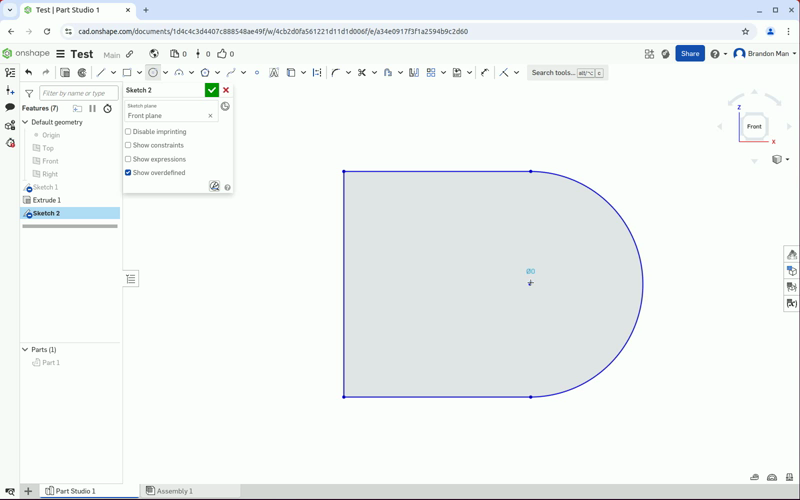
scroll(-6)
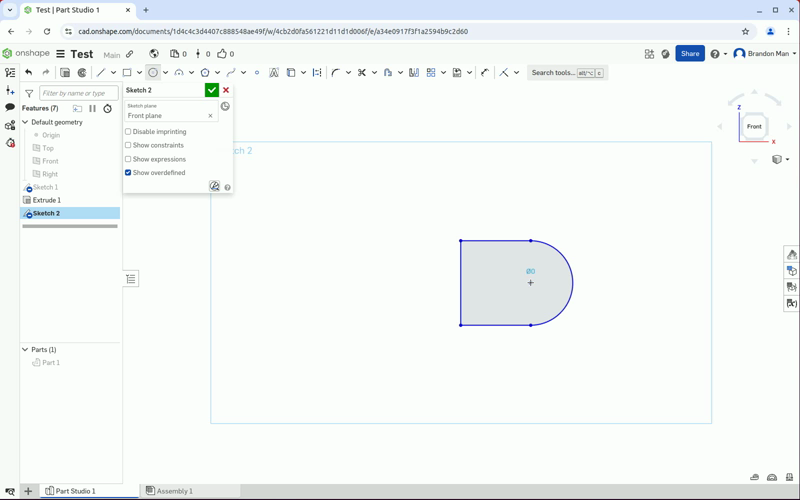
key_up(shift)
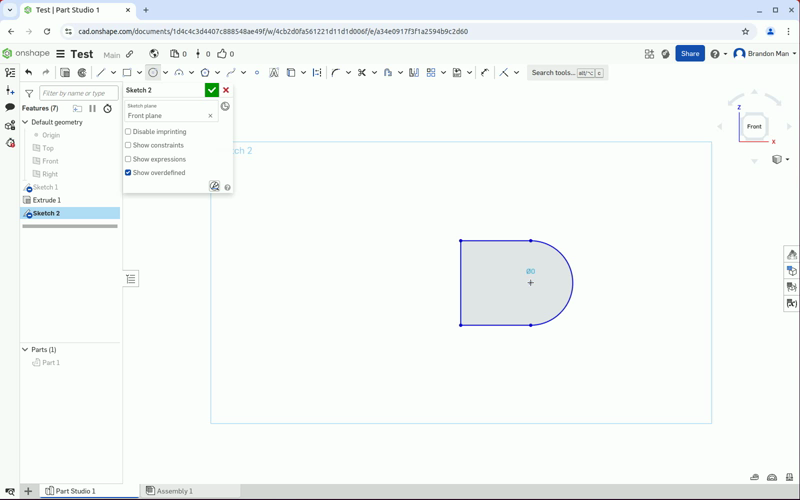
mouse_move(544, 282)
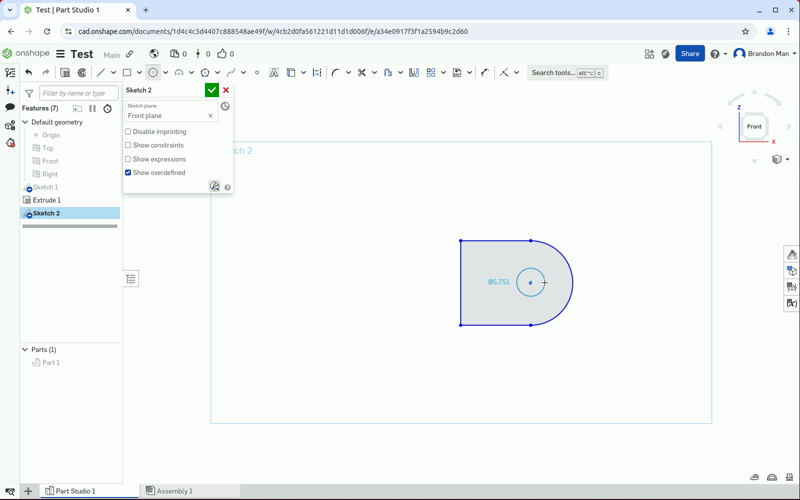
click(544, 282)
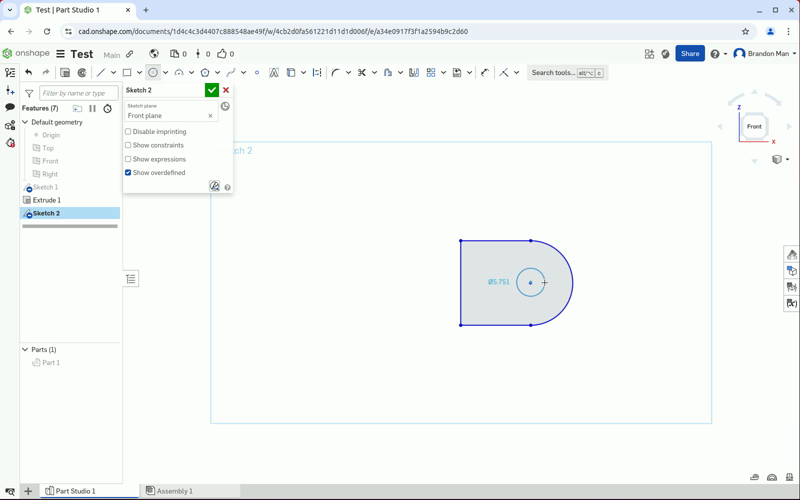
key(esc)
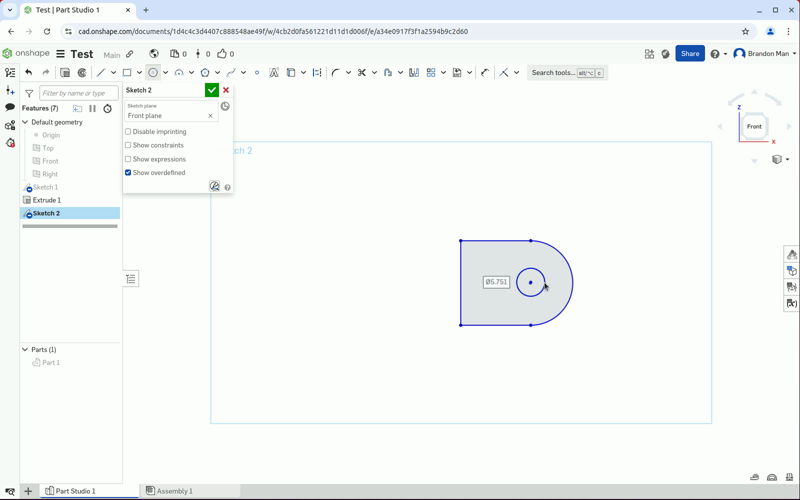
mouse_move(503, 285)
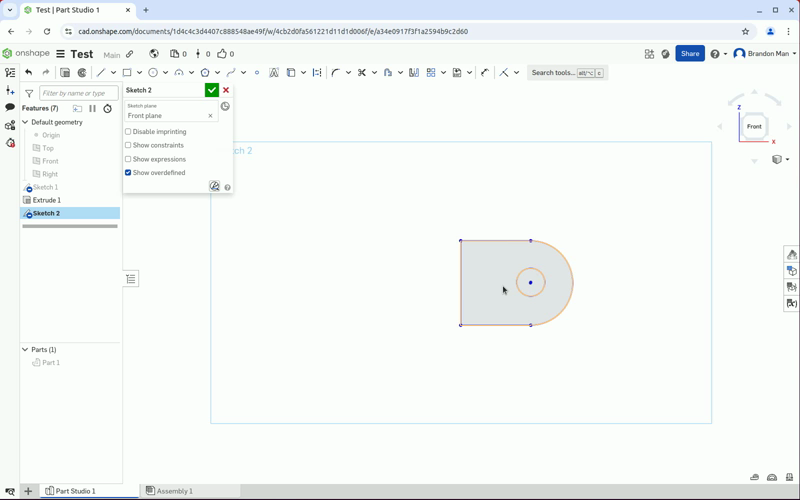
click(503, 285)
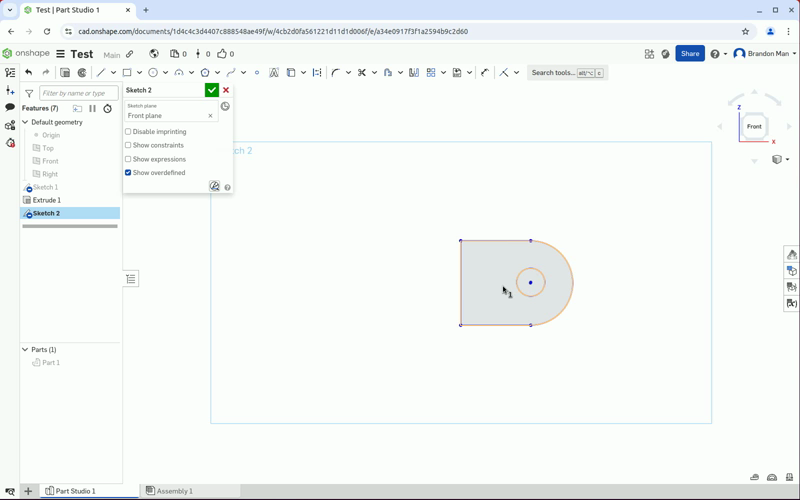
mouse_move(73, 352)
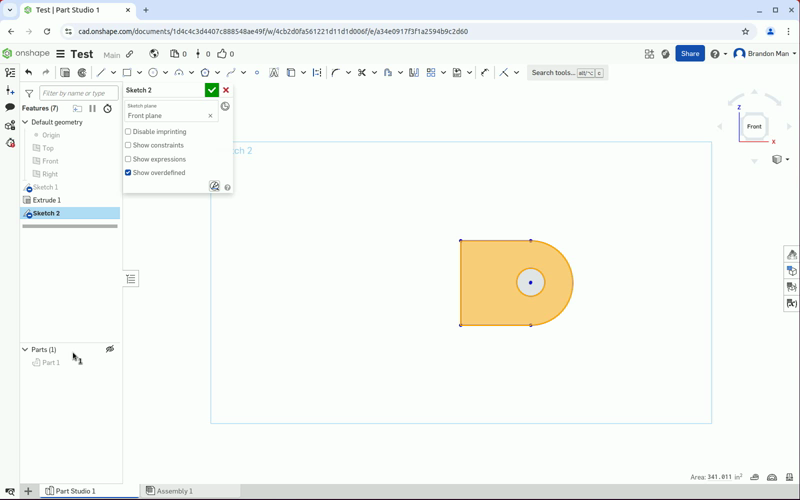
key(shift+y)
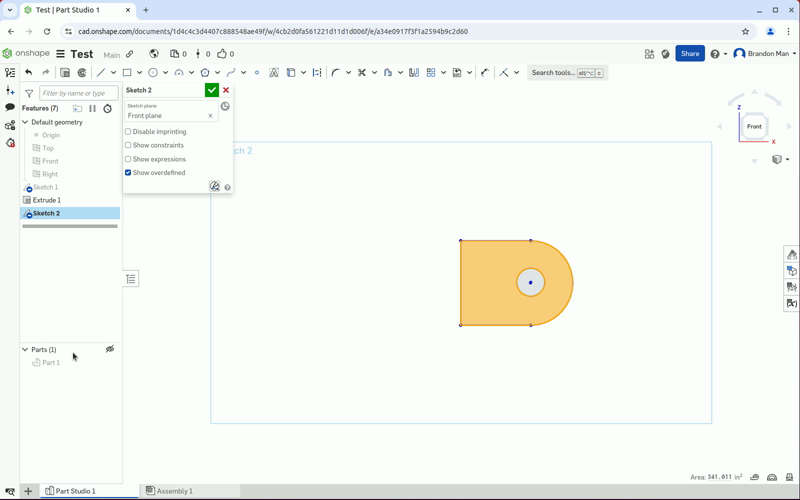
key(shift+e)
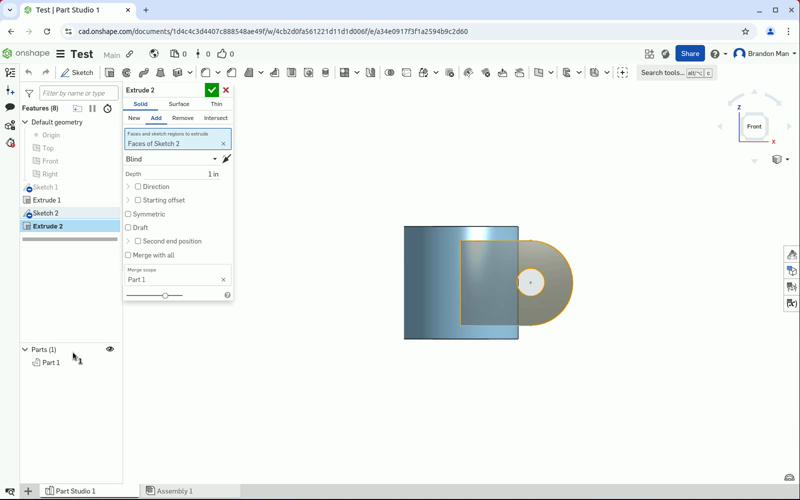
mouse_move(143, 106)
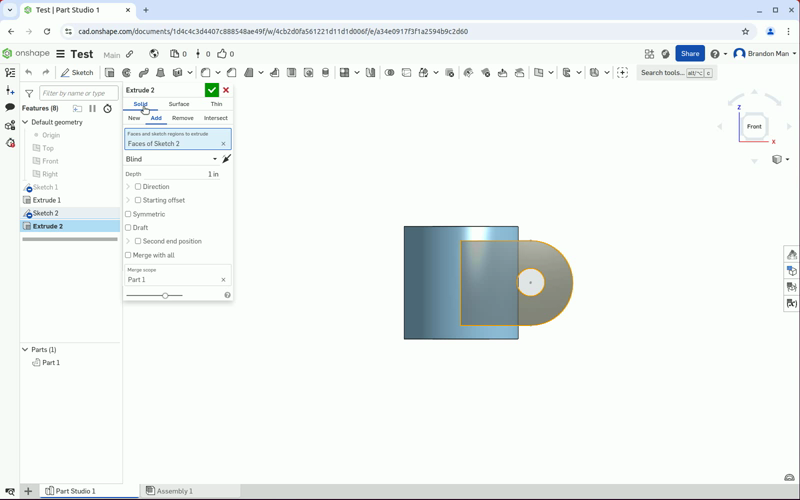
click(143, 106)
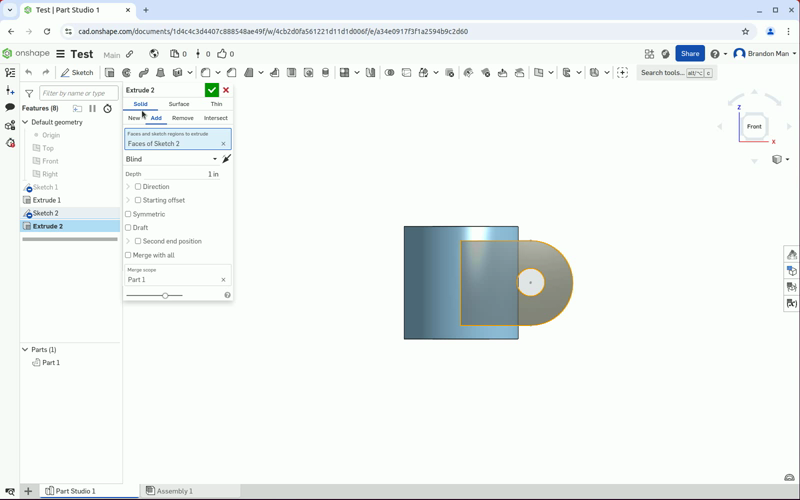
mouse_move(137, 120)
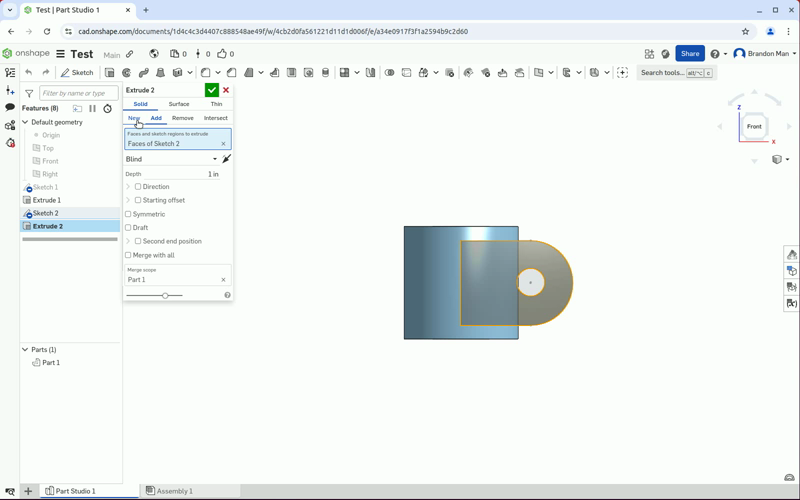
click(137, 120)
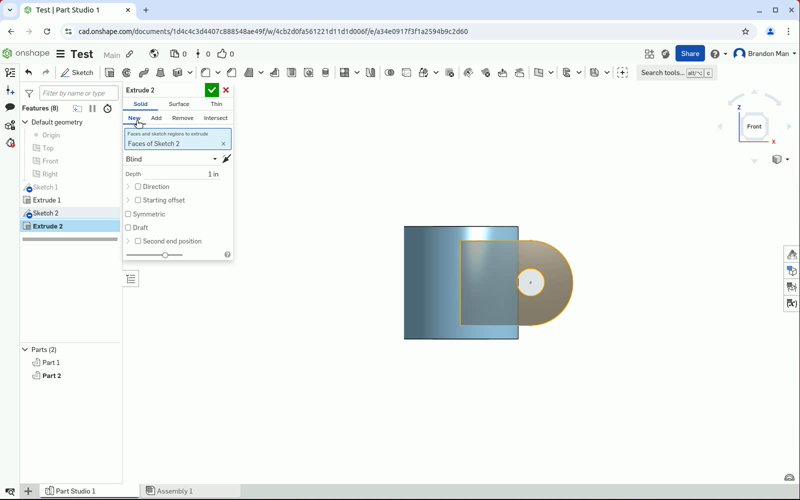
key(tab, 4)
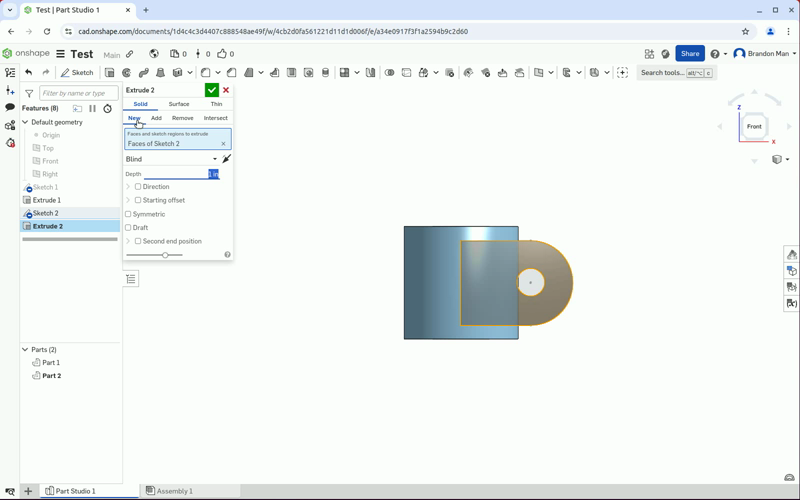
text(23.108)
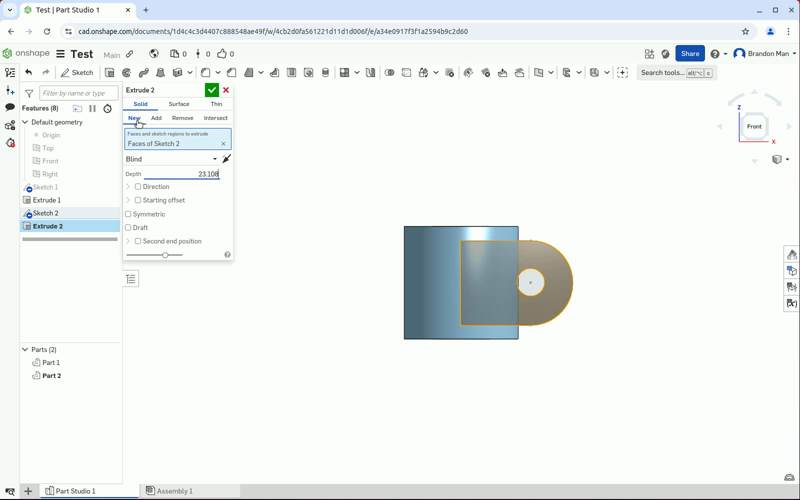
key(tab, 3)
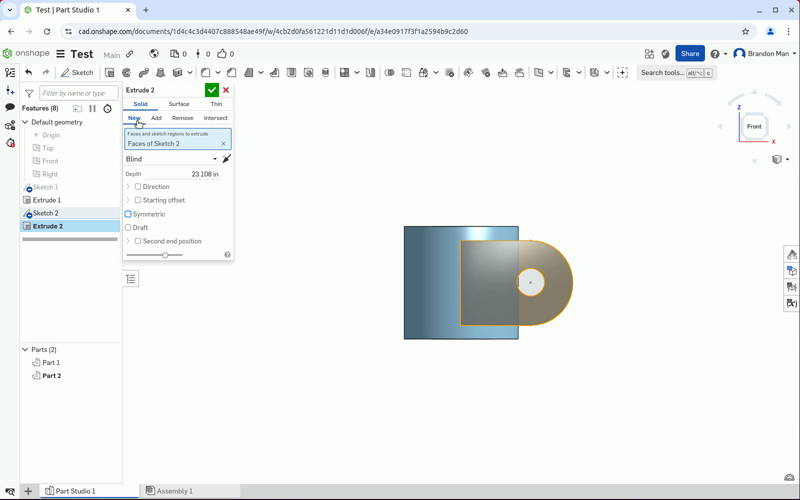
key(space)
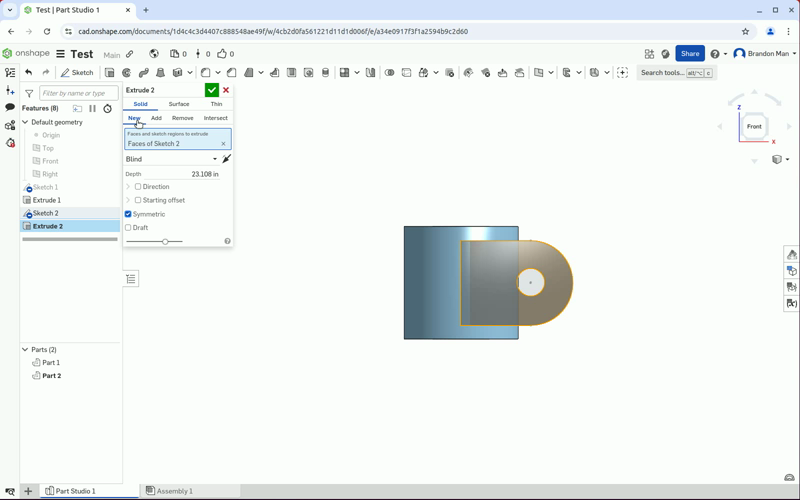
key(enter)
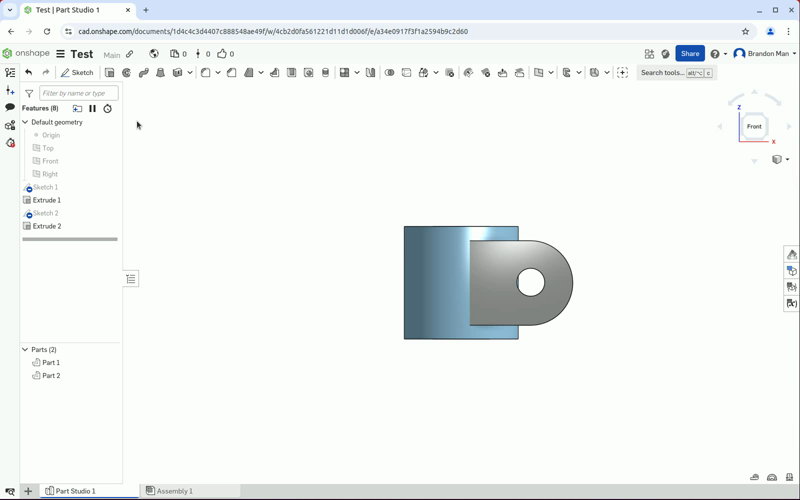
key(shift+h)
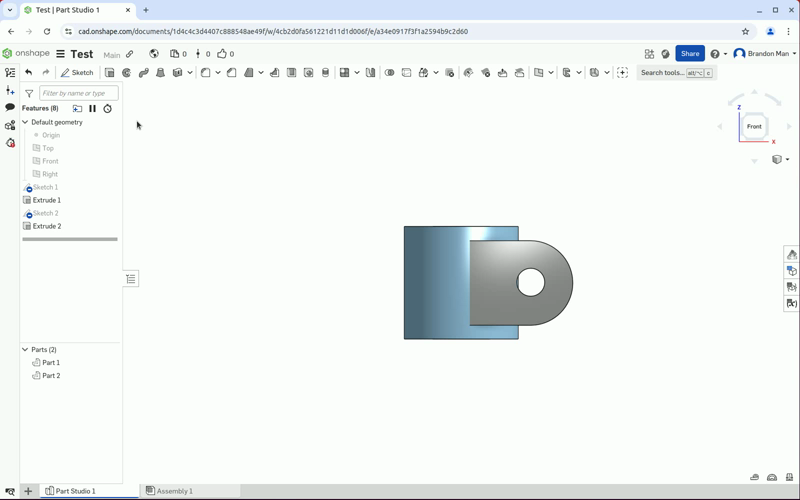
key(shift+h)
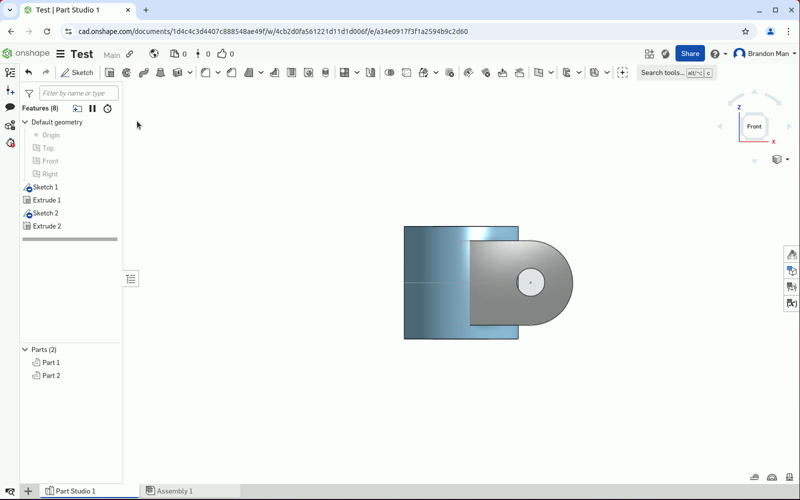
key(shift+7)
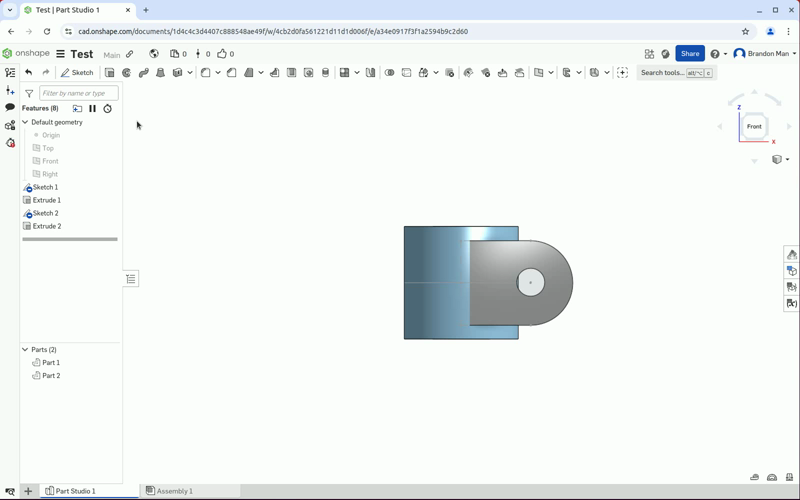
key(left, 2)
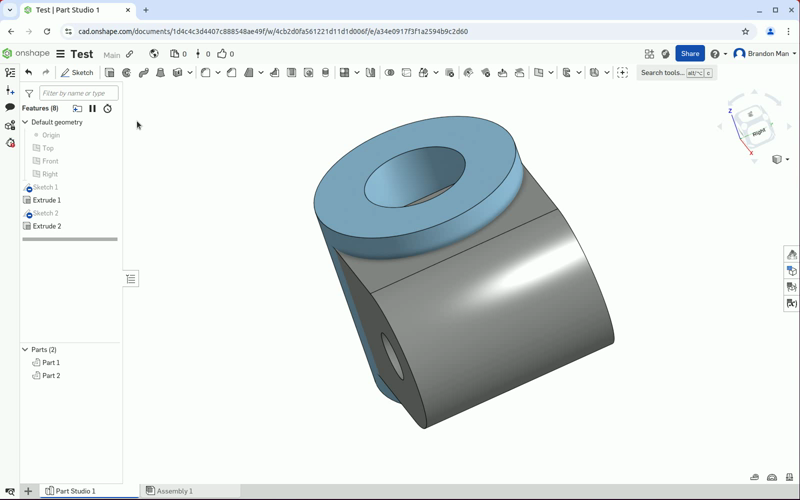
key(down, 2)
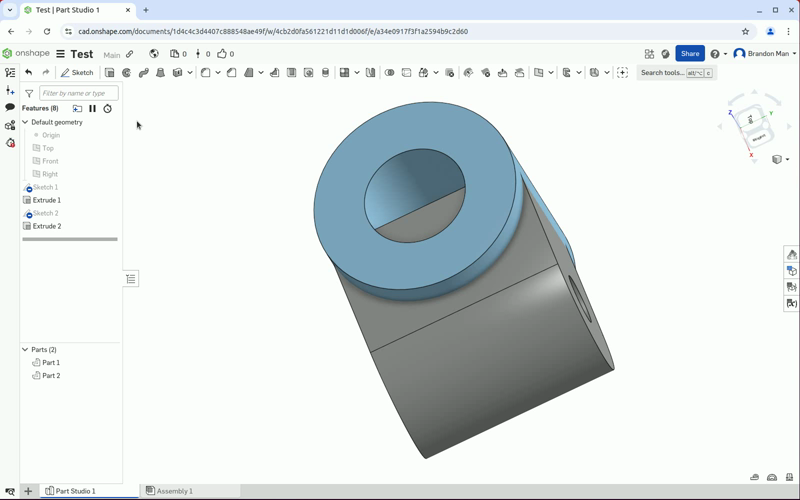
key(up, 2)
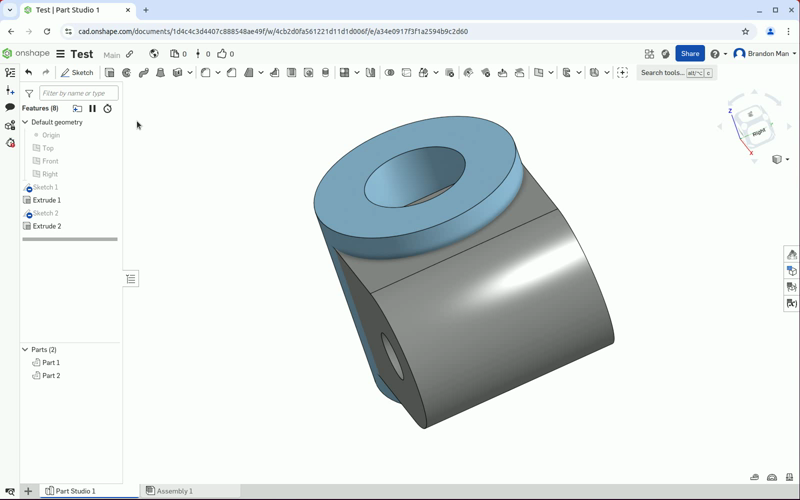
key(right, 2)
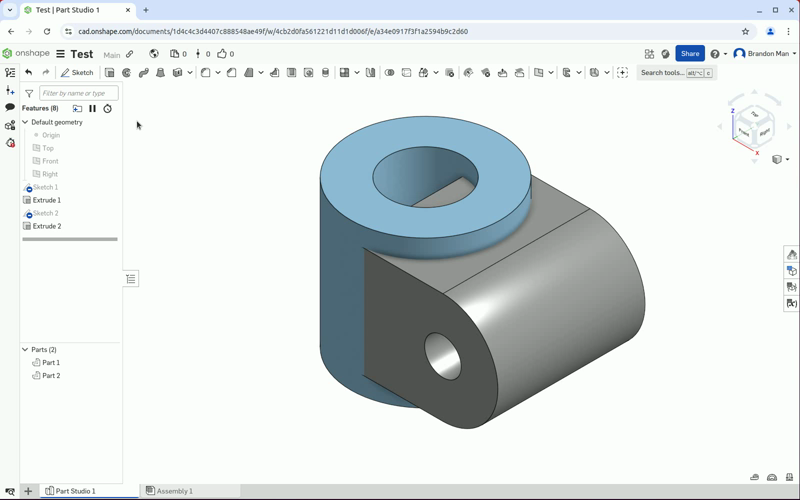
mouse_move(73, 189)
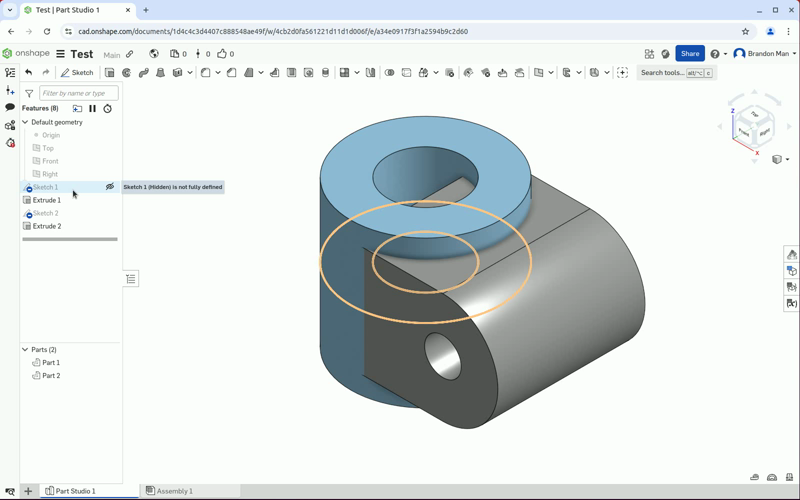
click(73, 189)